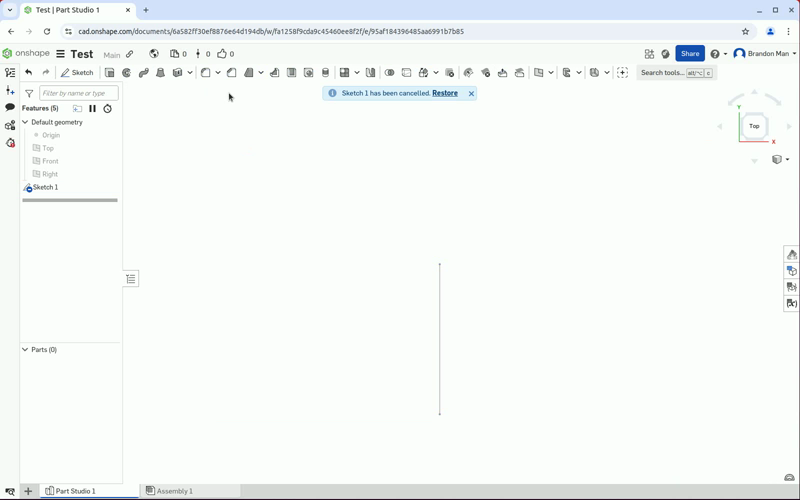
key(shift+h)
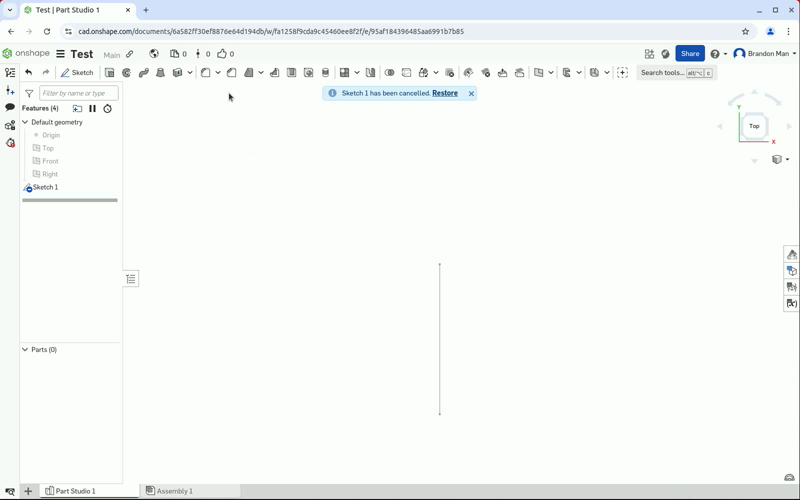
key(shift+s)
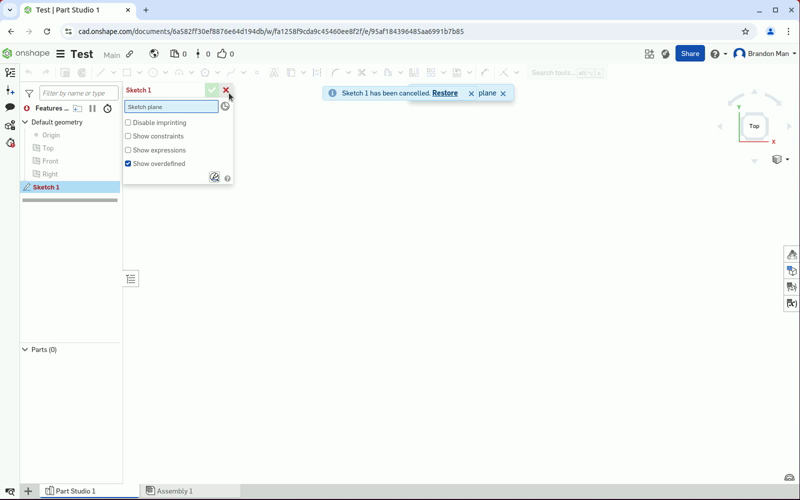
mouse_move(73, 150)
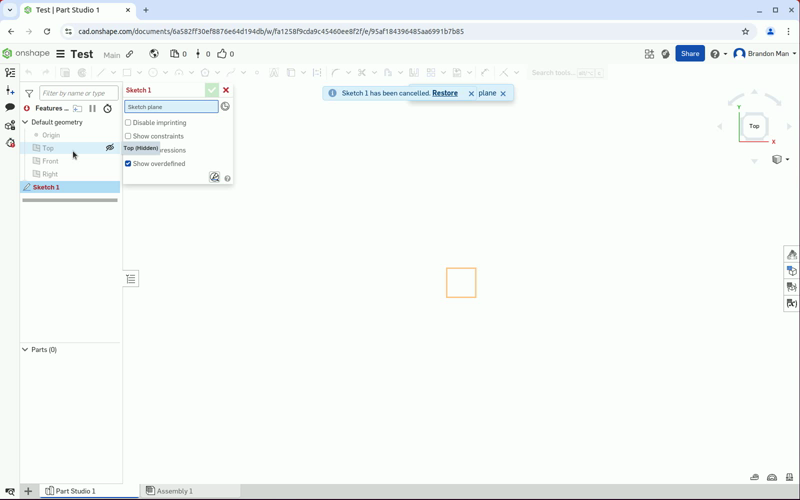
click(73, 150)
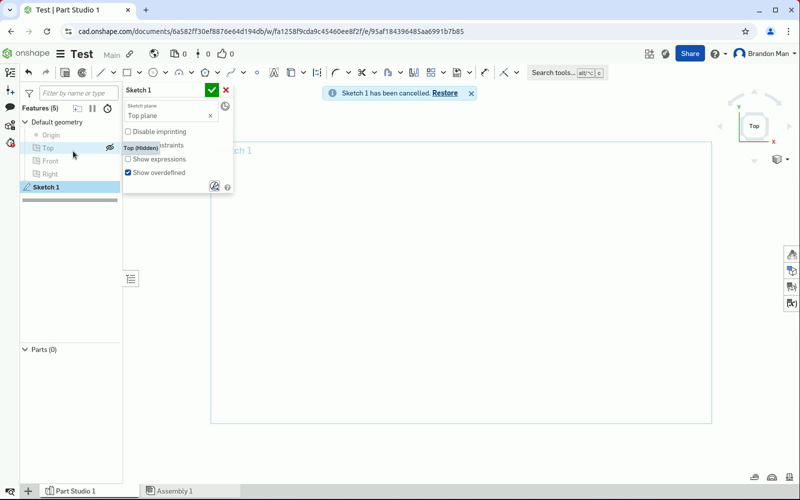
mouse_move(73, 352)
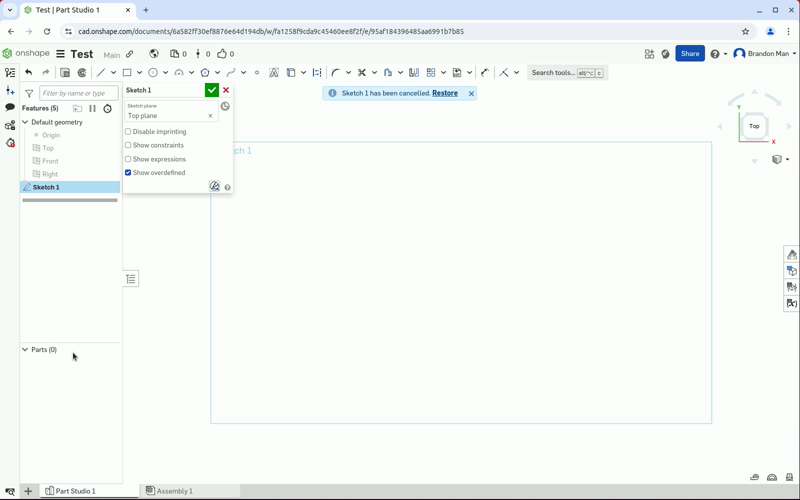
key(y)
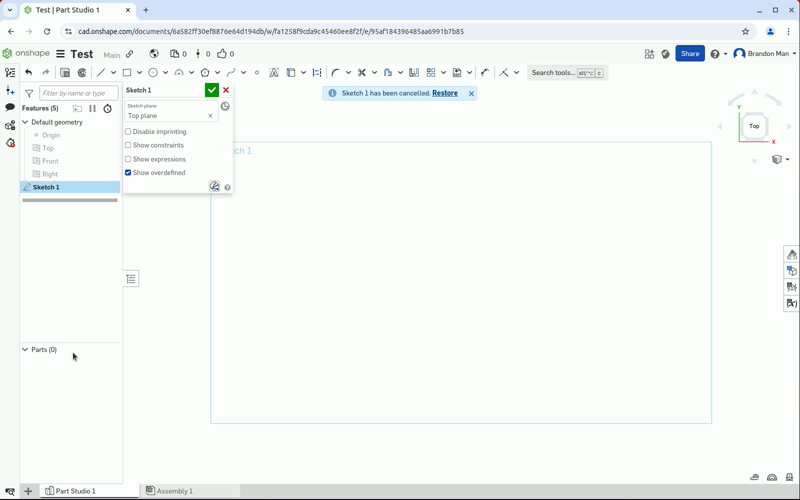
key(l)
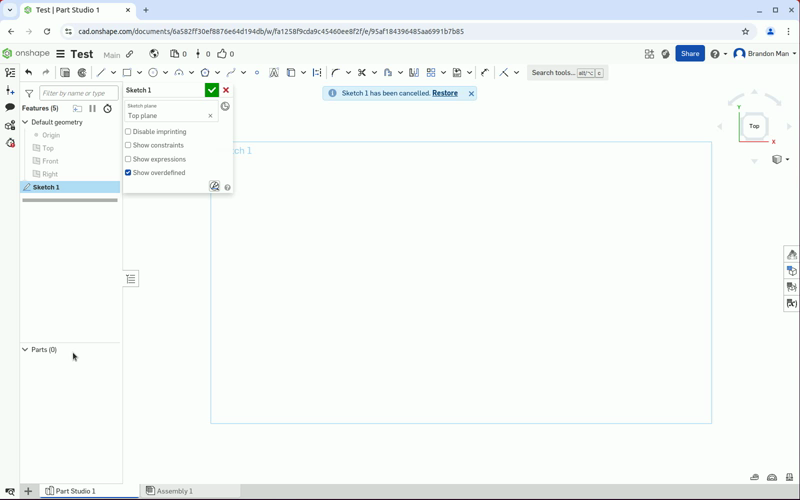
key_down(shift)
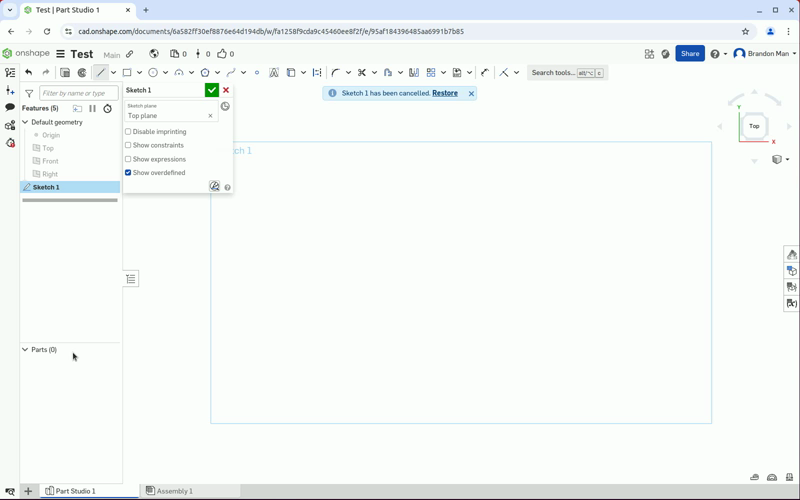
mouse_move(348, 327)
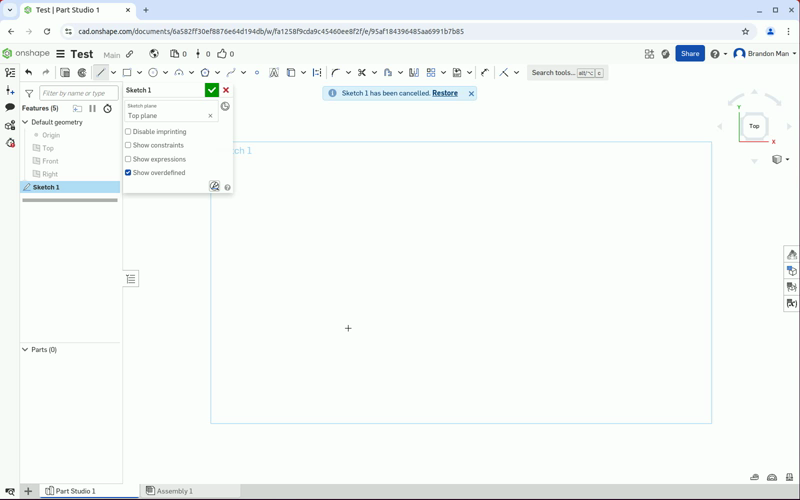
click(348, 327)
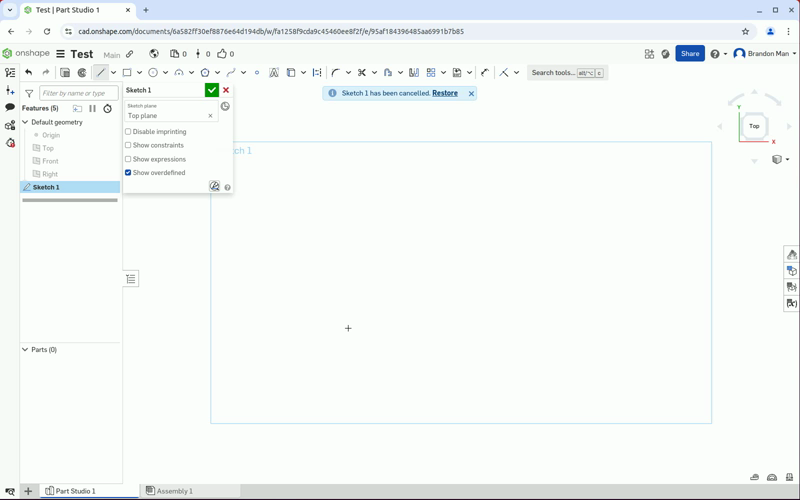
key_up(shift)
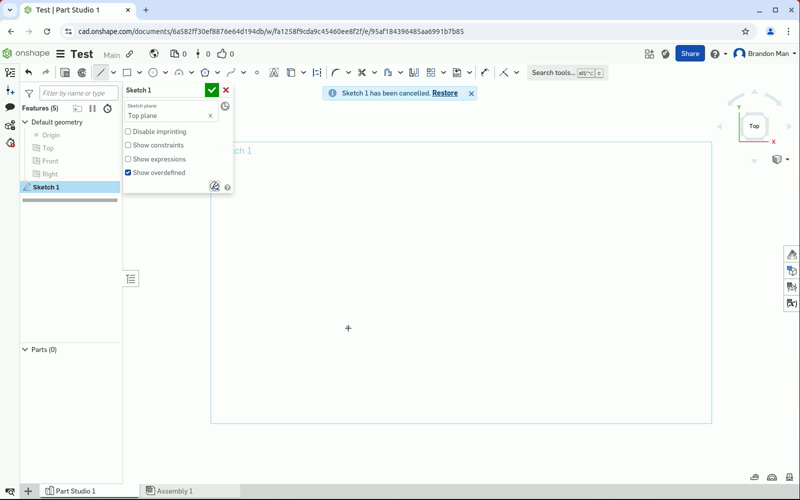
key_down(shift)
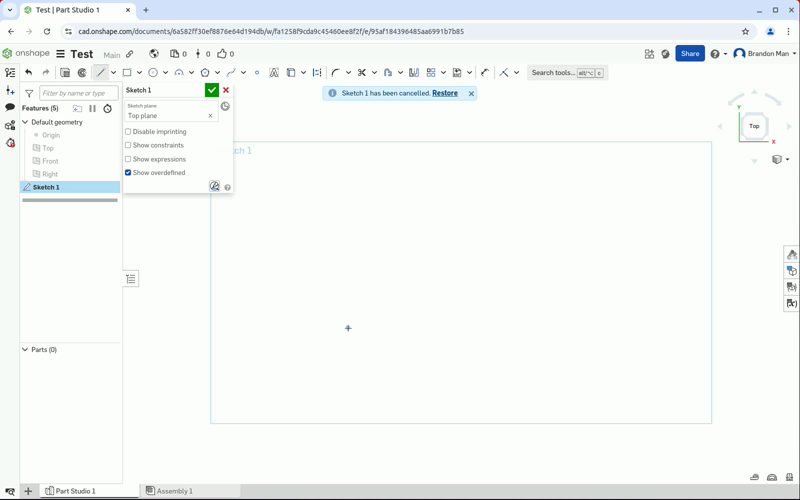
mouse_move(378, 327)
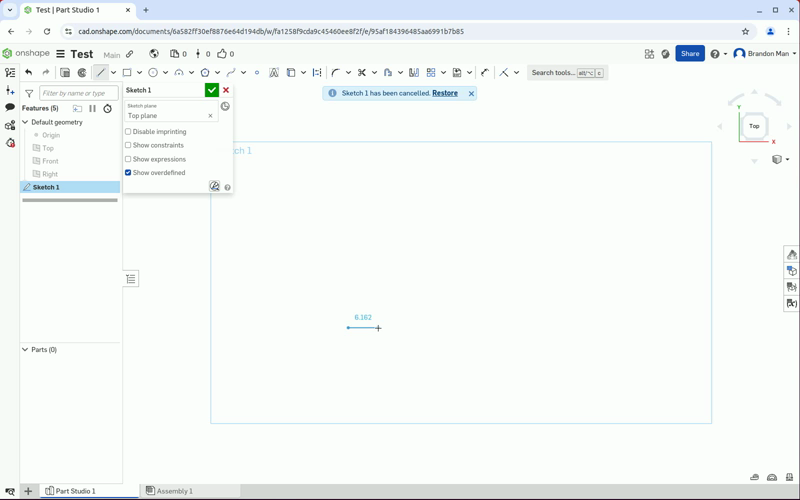
mouse_move(394, 327)
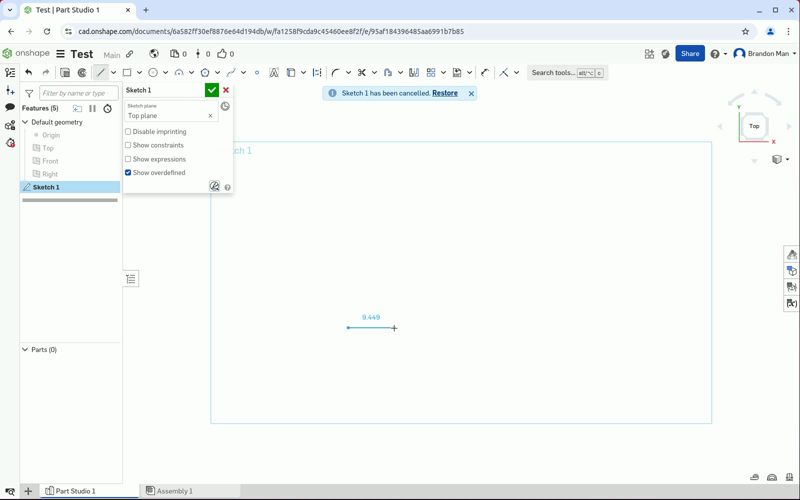
click(394, 327)
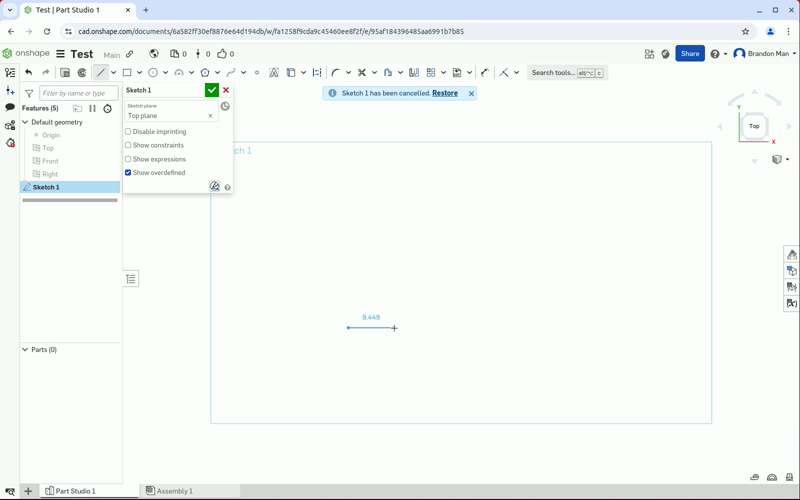
key_up(shift)
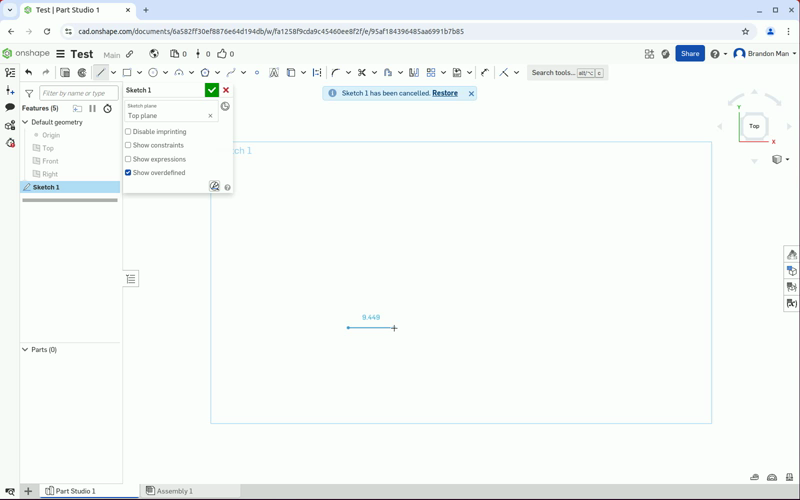
key_down(shift)
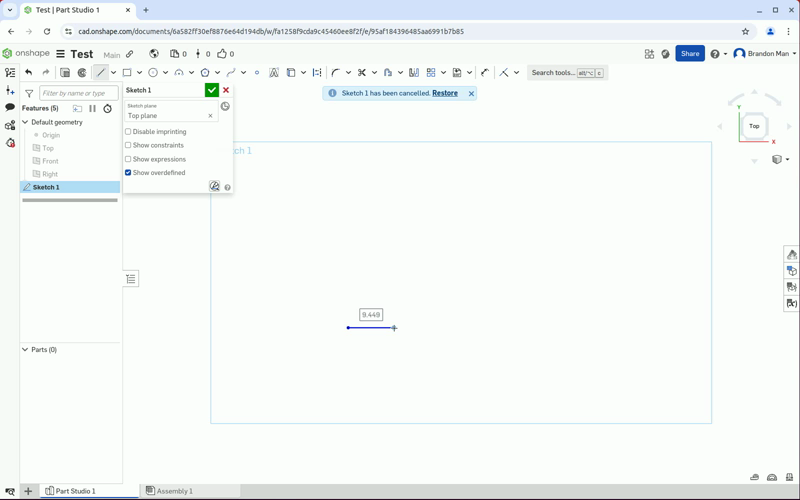
mouse_move(460, 302)
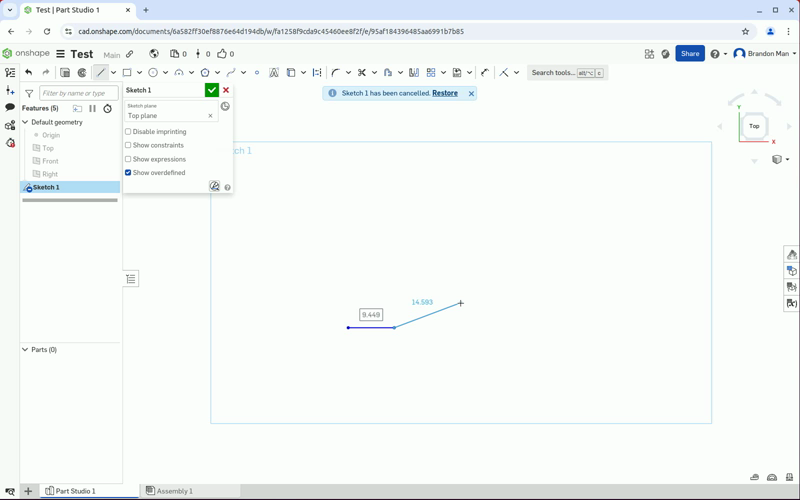
click(460, 302)
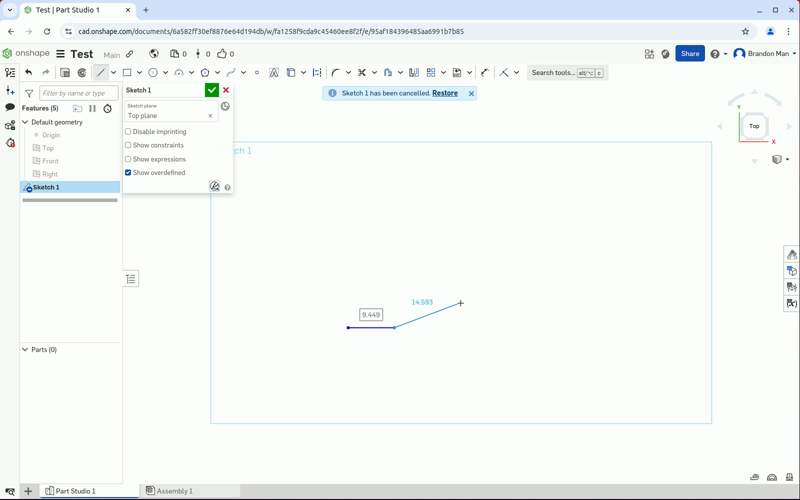
key_up(shift)
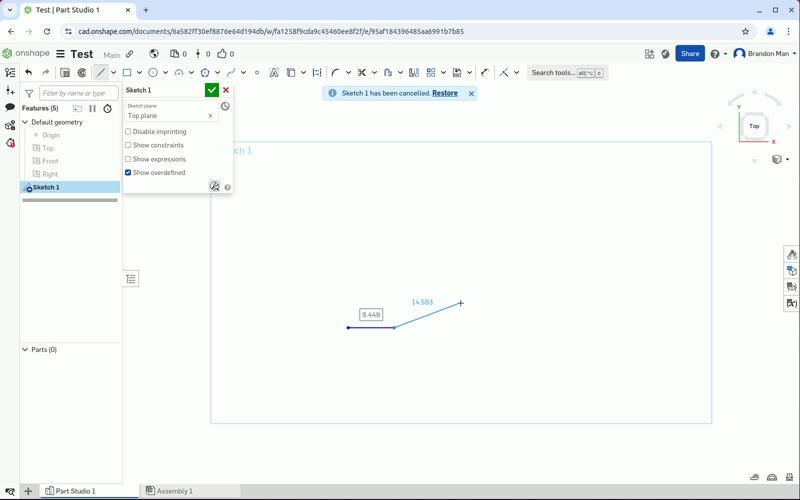
key_down(shift)
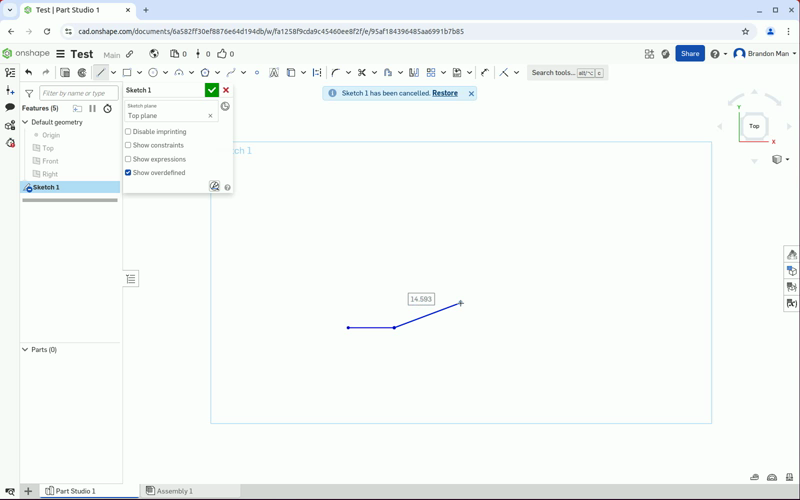
mouse_move(490, 302)
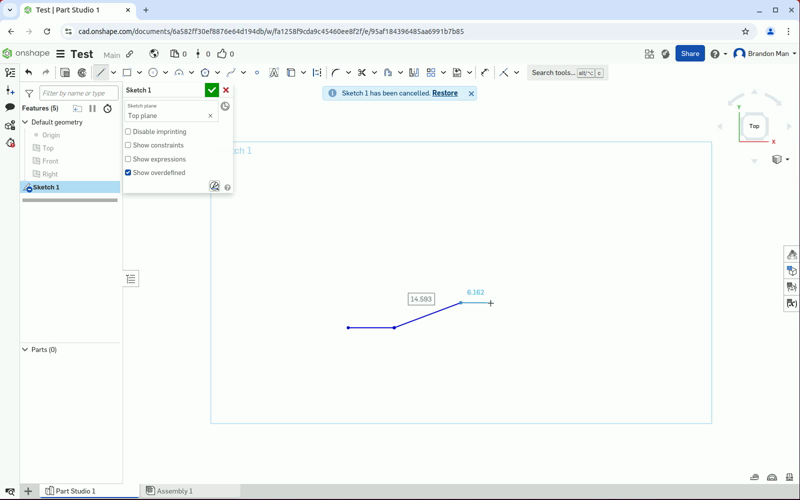
mouse_move(460, 282)
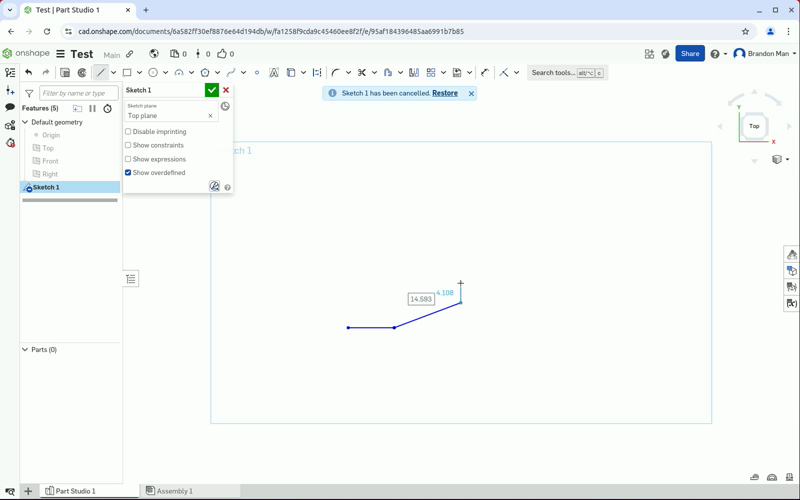
click(460, 282)
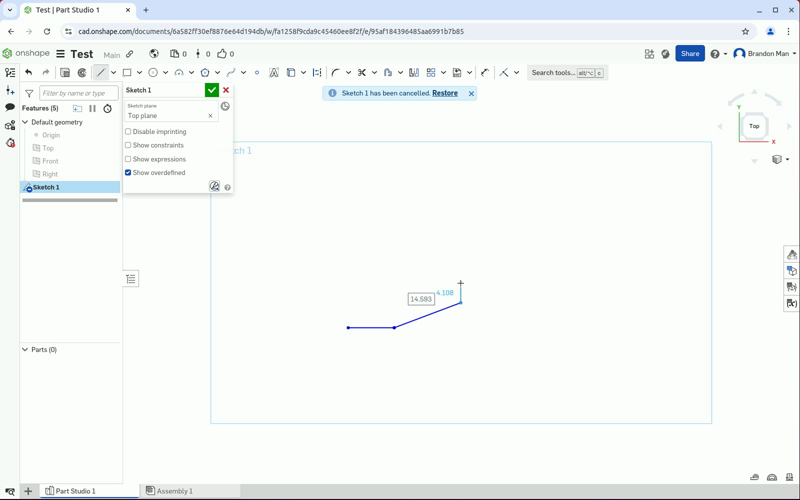
key_up(shift)
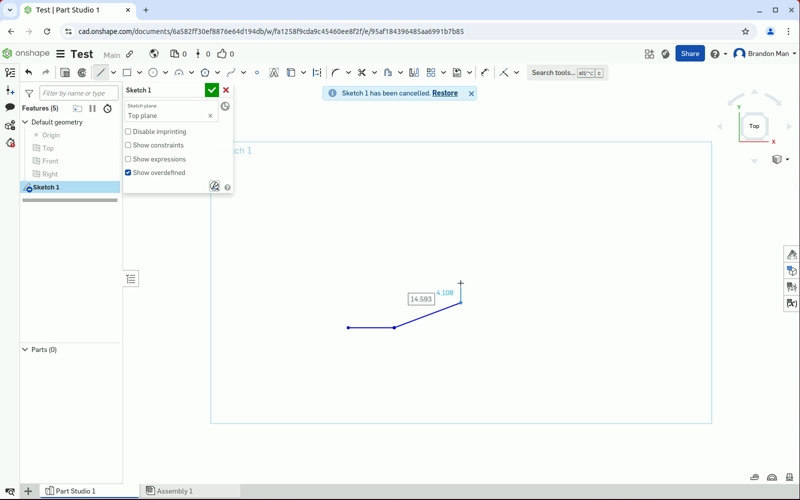
key_down(shift)
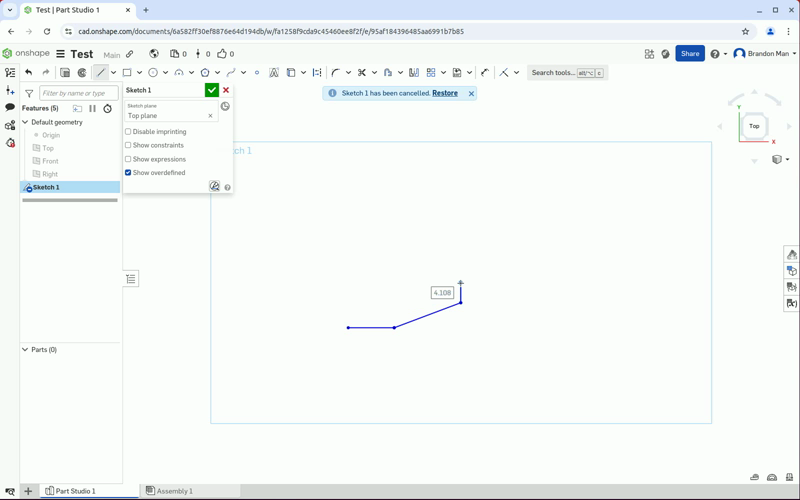
mouse_move(348, 282)
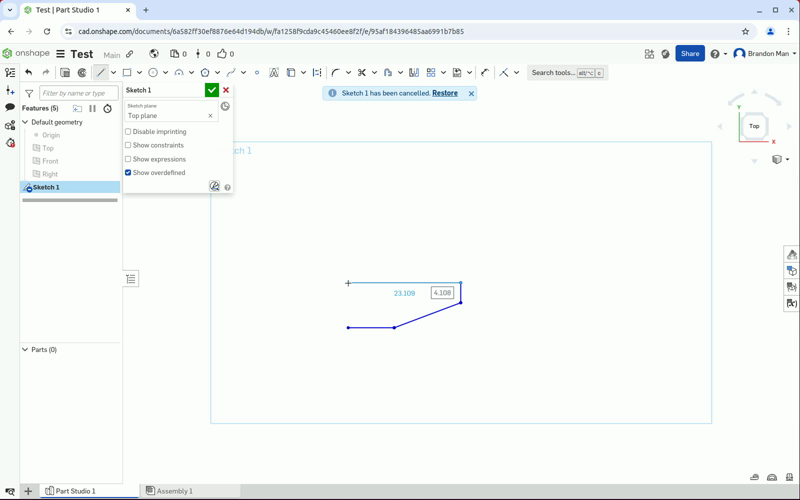
click(348, 282)
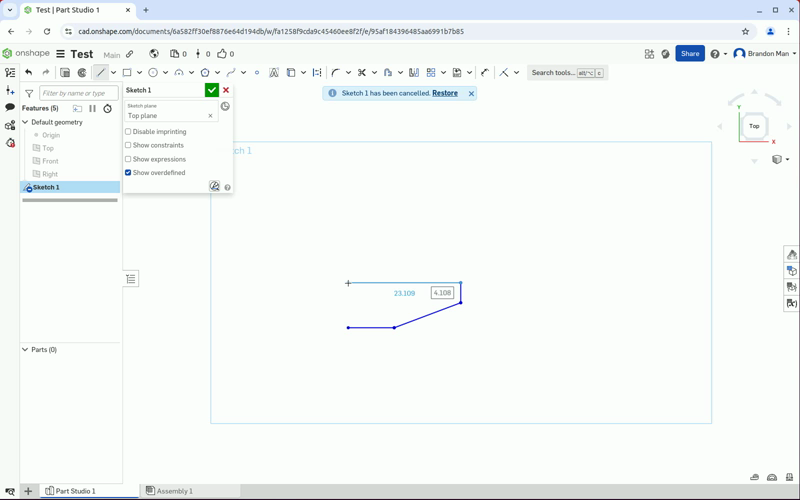
key_up(shift)
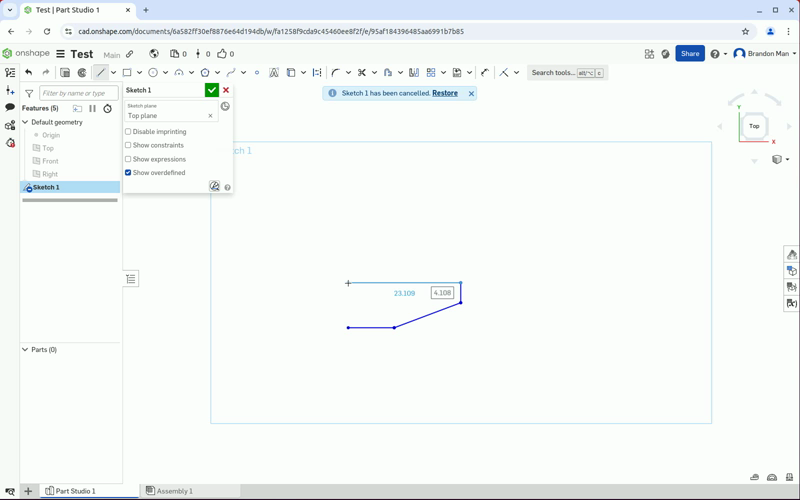
mouse_move(378, 282)
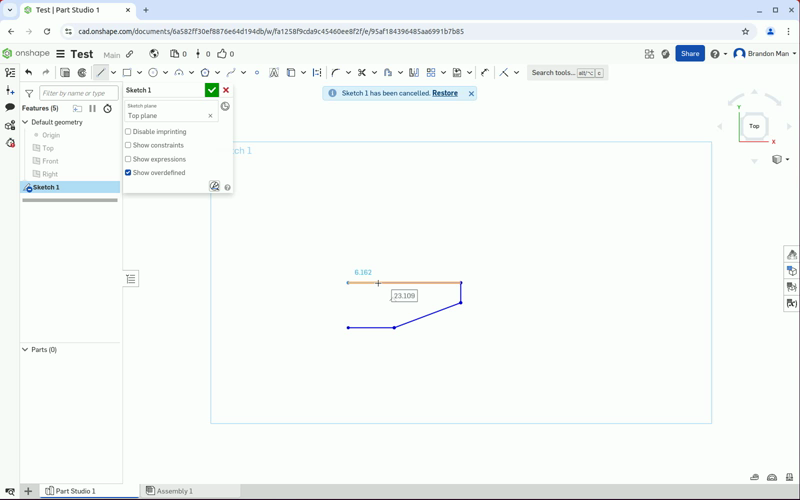
key_down(shift)
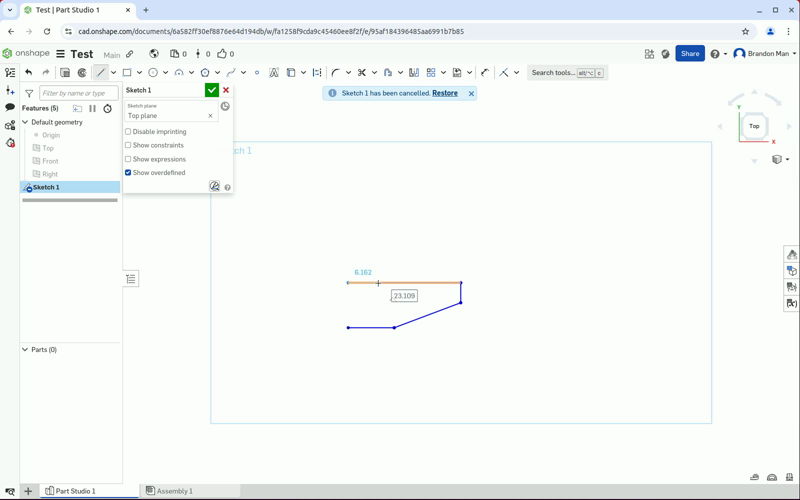
mouse_move(348, 327)
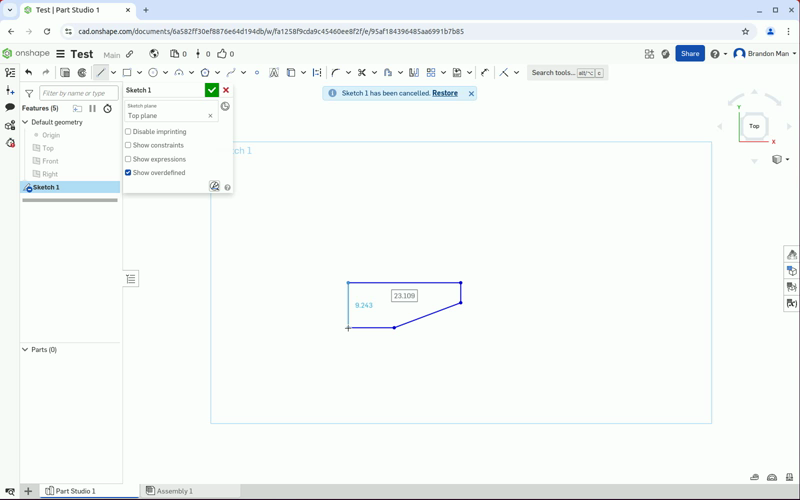
key_up(shift)
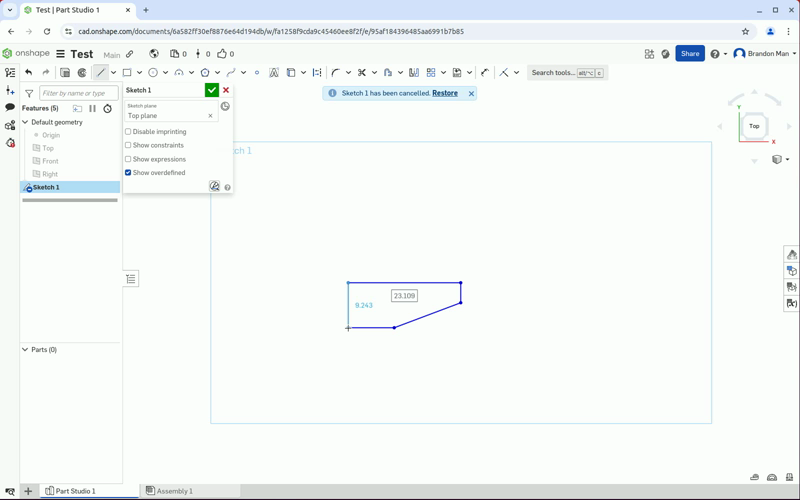
click(348, 327)
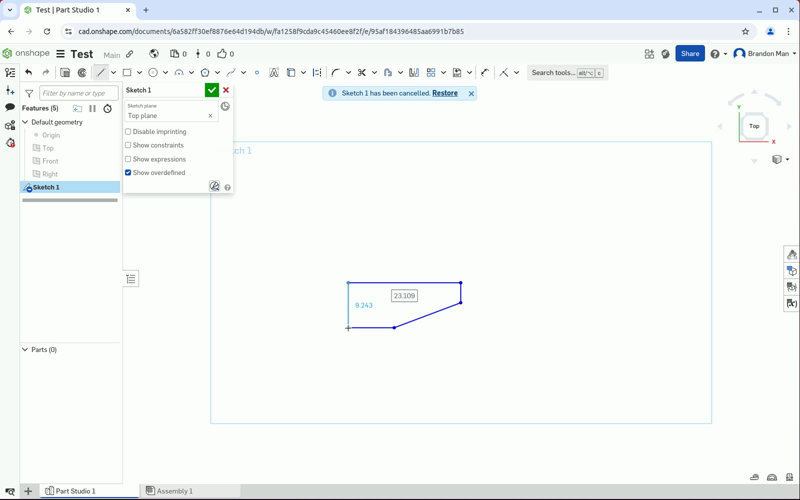
key(esc)
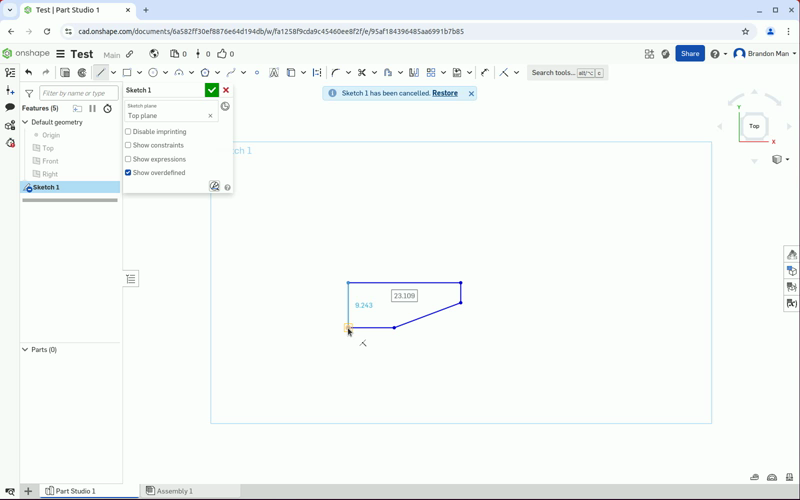
mouse_move(419, 288)
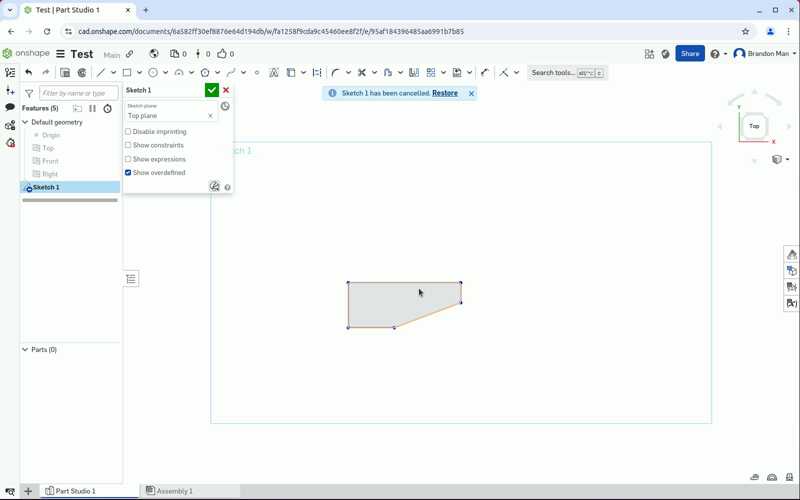
click(419, 288)
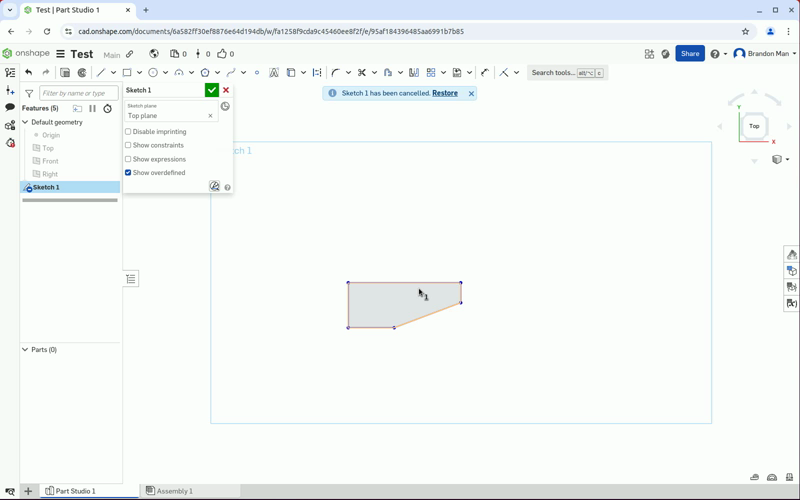
mouse_move(73, 352)
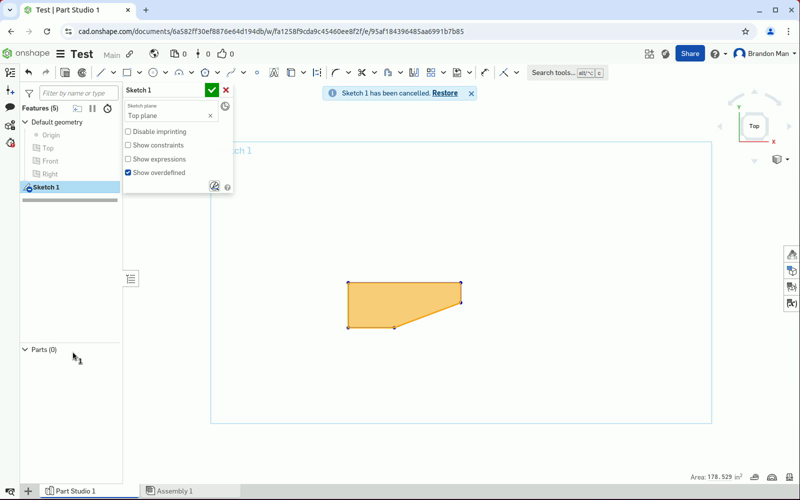
key(shift+y)
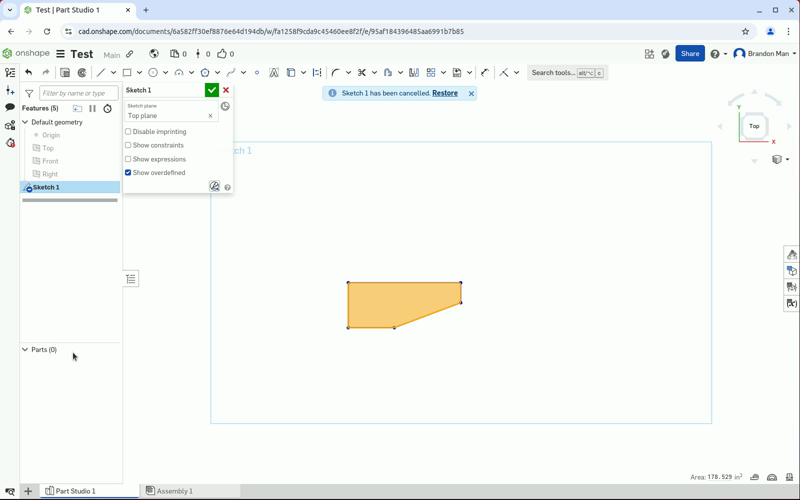
key(shift+e)
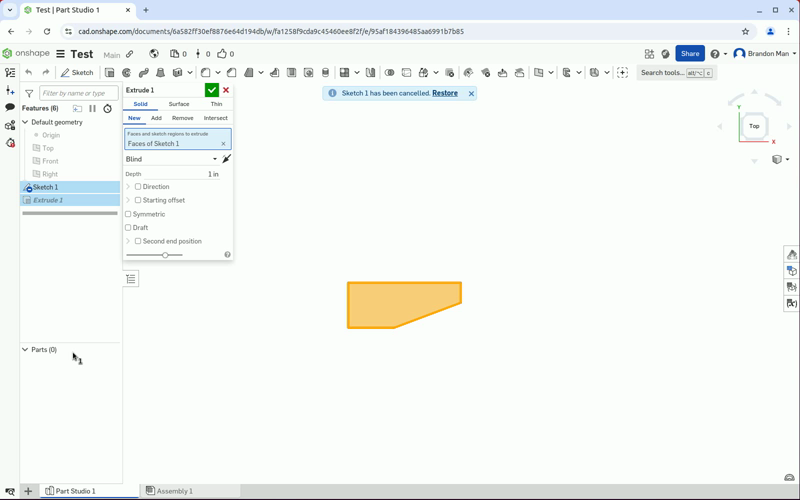
mouse_move(143, 106)
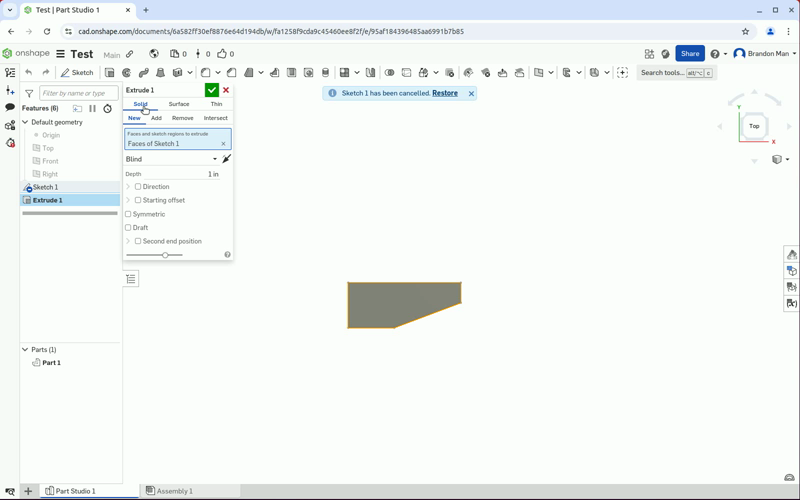
click(143, 106)
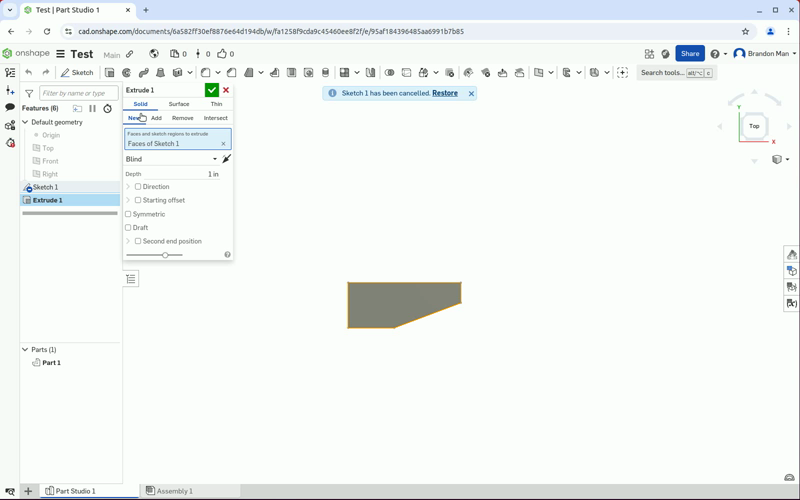
mouse_move(137, 120)
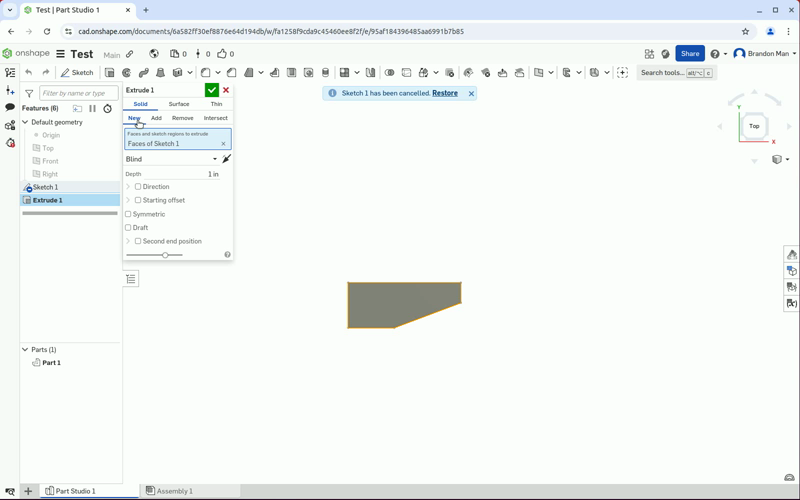
click(137, 120)
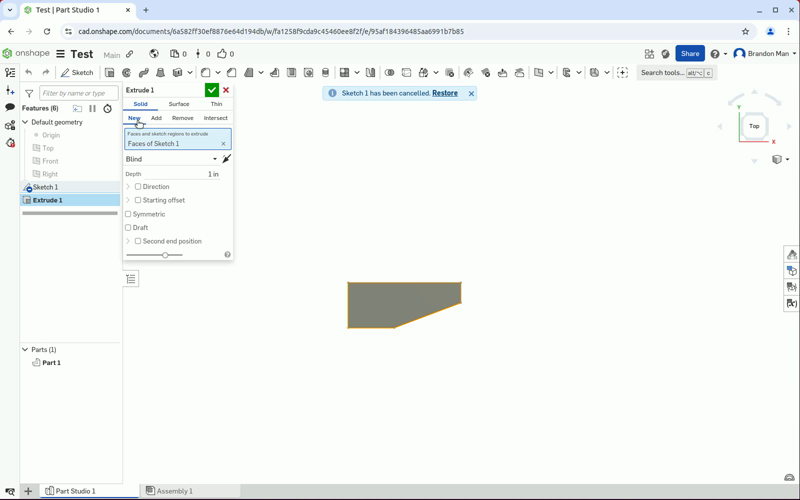
key(tab, 4)
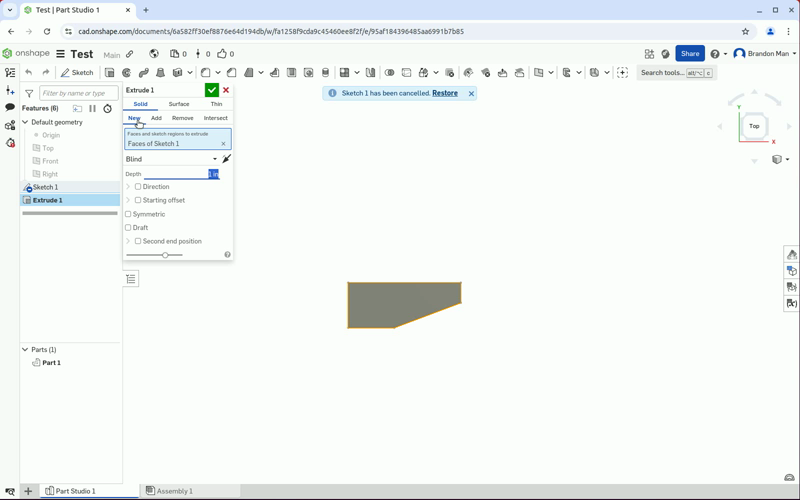
text(7.462)
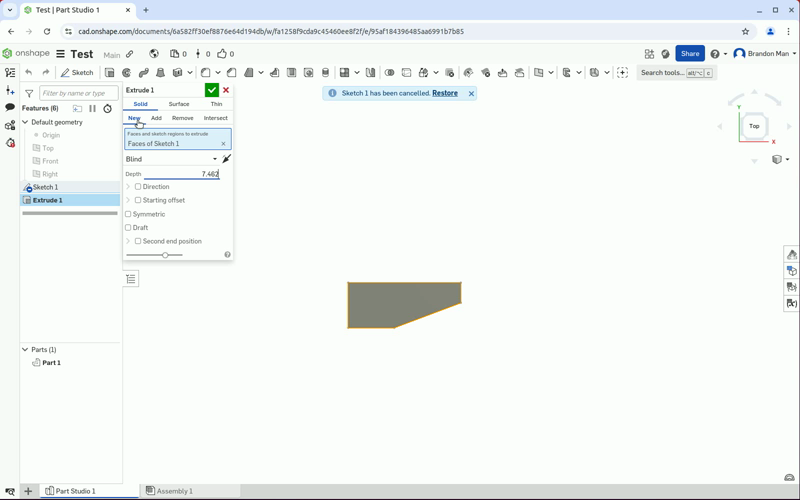
key(enter)
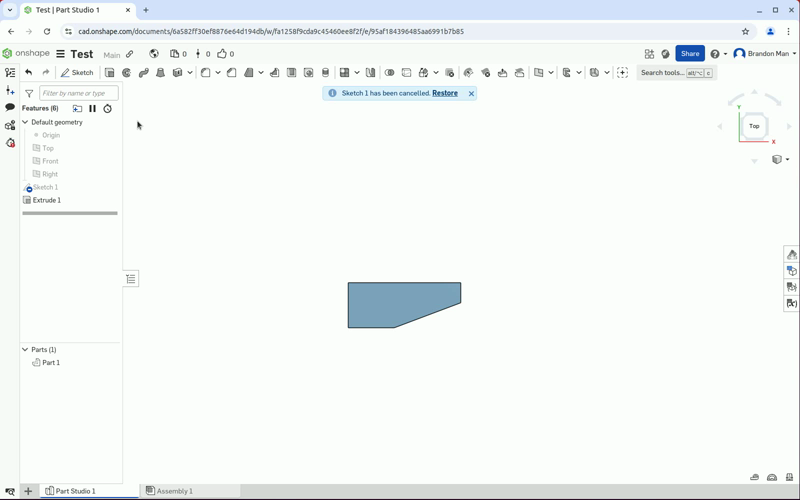
key(shift+h)
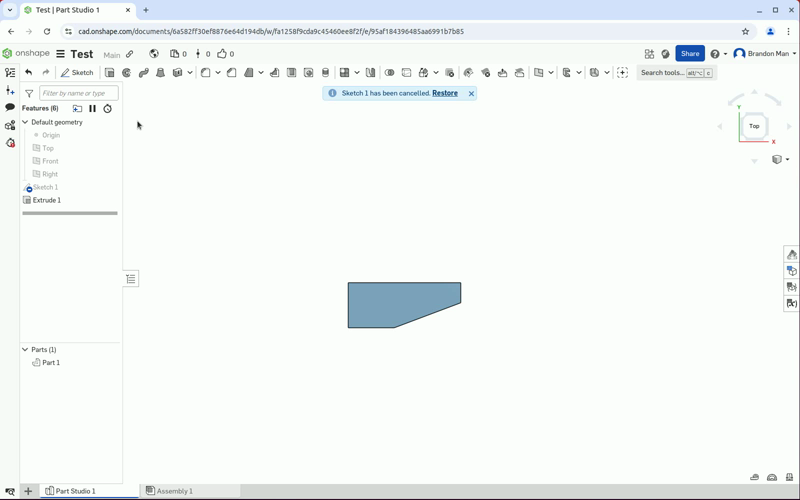
key(shift+h)
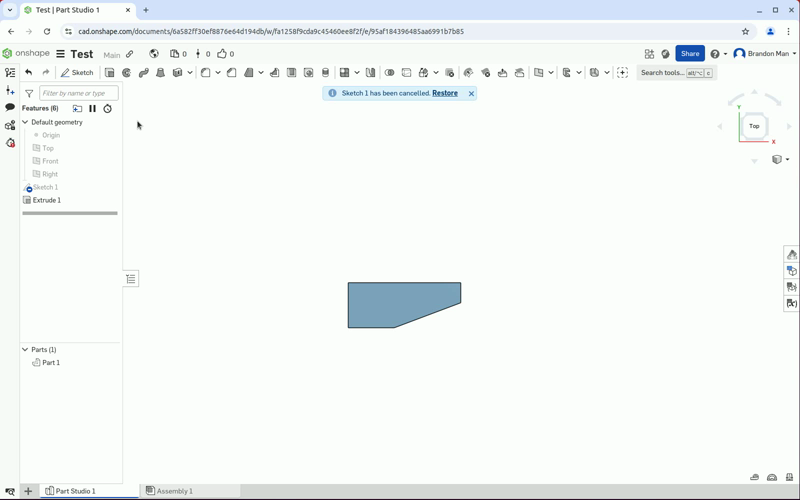
mouse_move(73, 189)
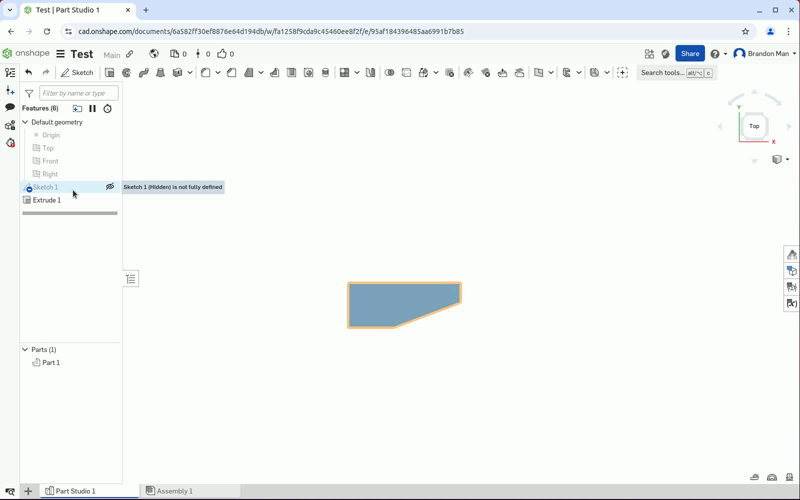
click(73, 189)
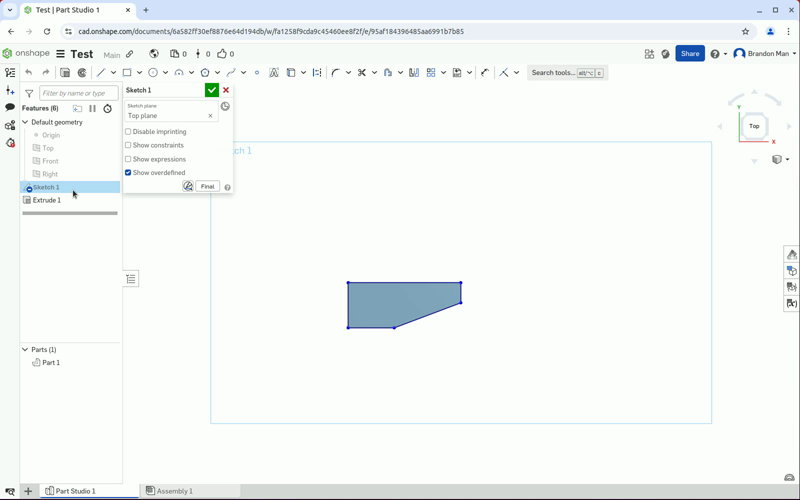
mouse_move(229, 92)
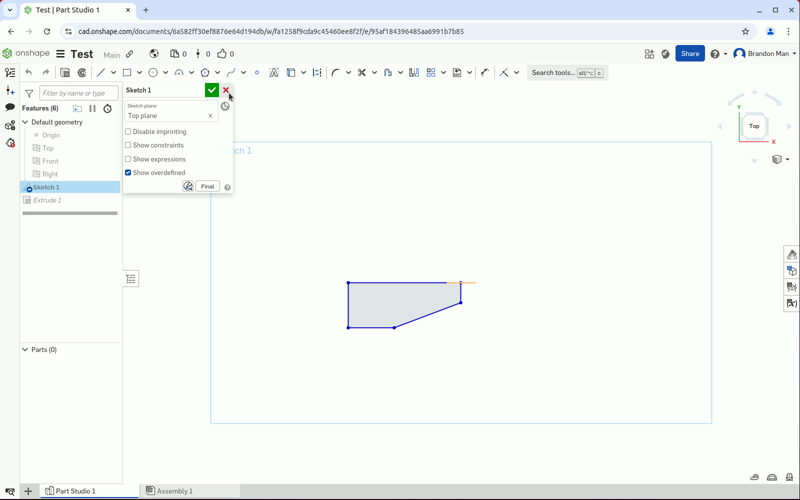
click(229, 92)
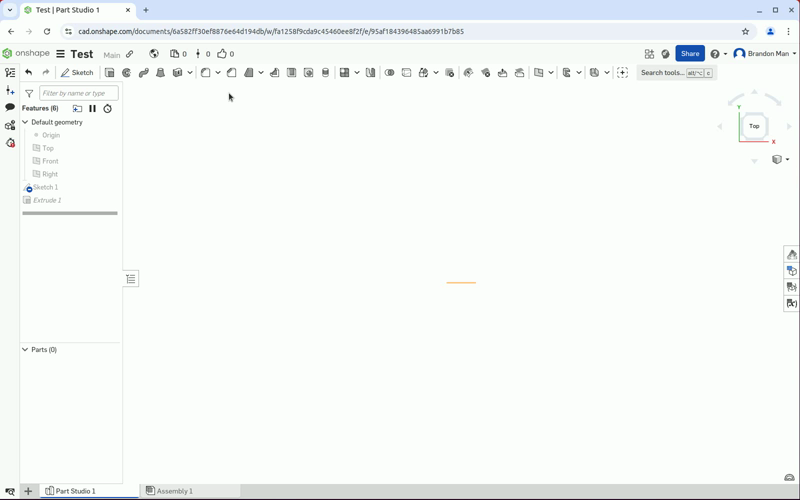
mouse_move(73, 352)
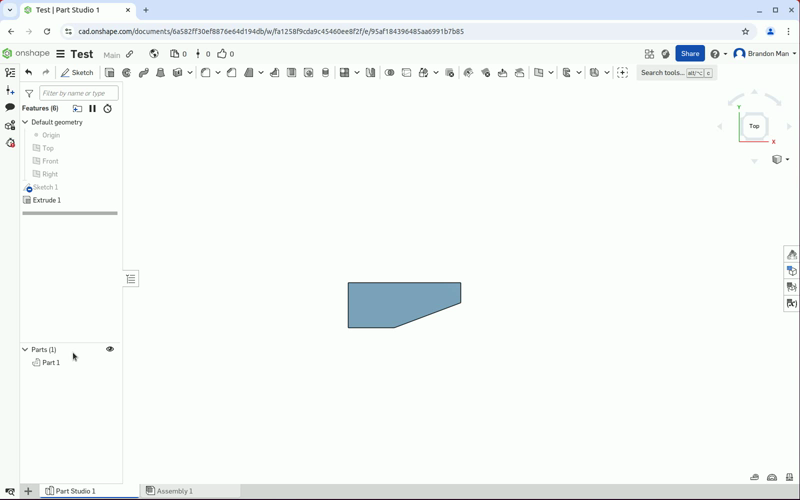
key(y)
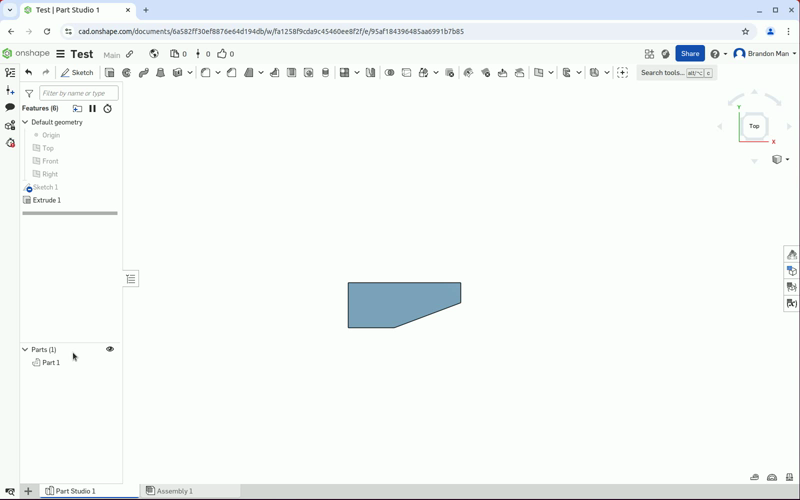
key(shift+p)
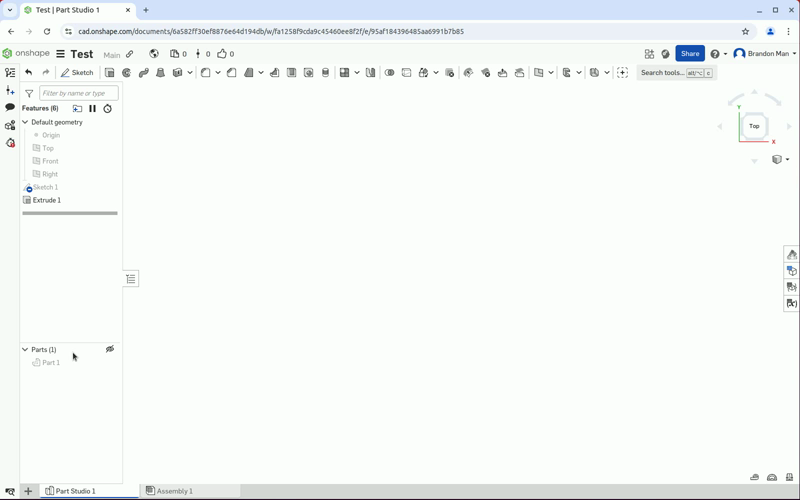
key(space)
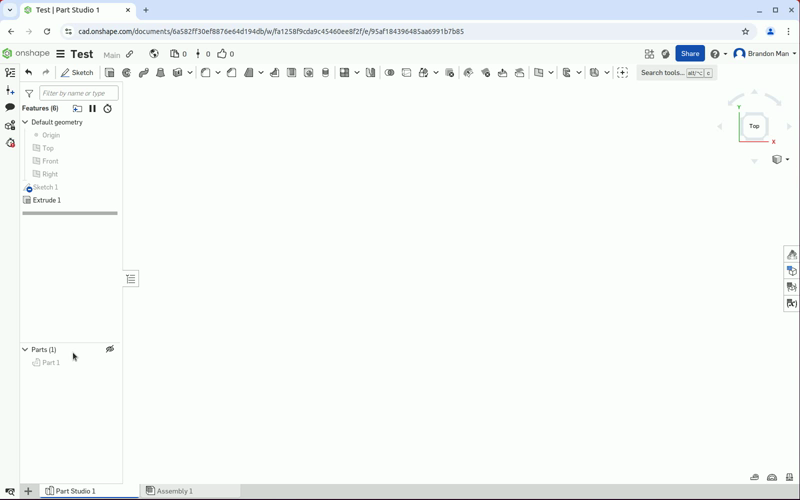
key_down(shift)
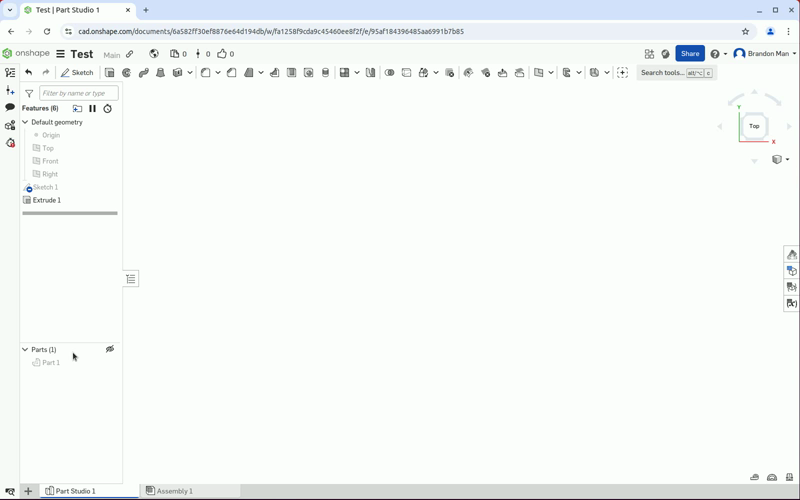
key(up)
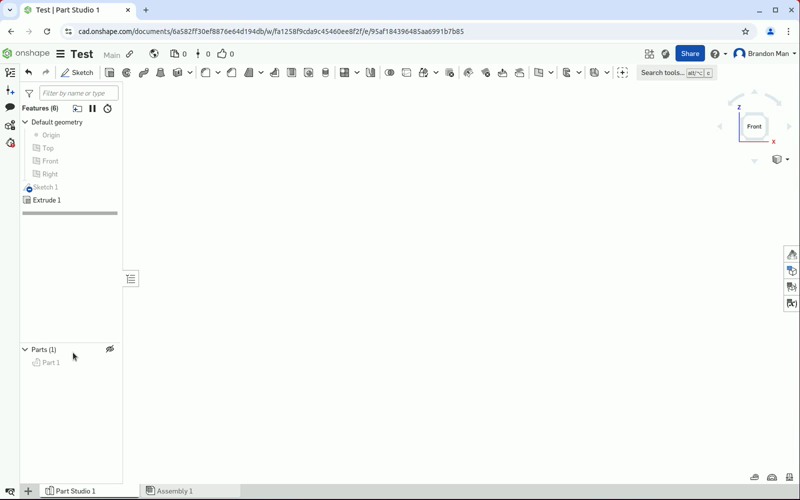
key_up(shift)
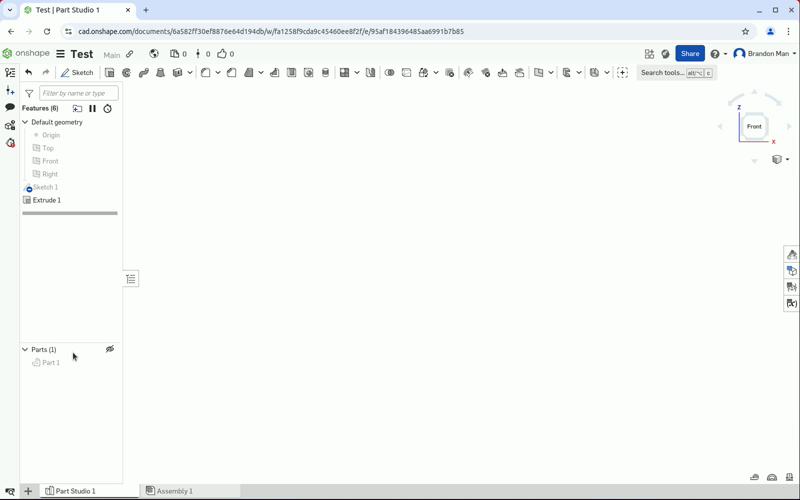
mouse_move(73, 352)
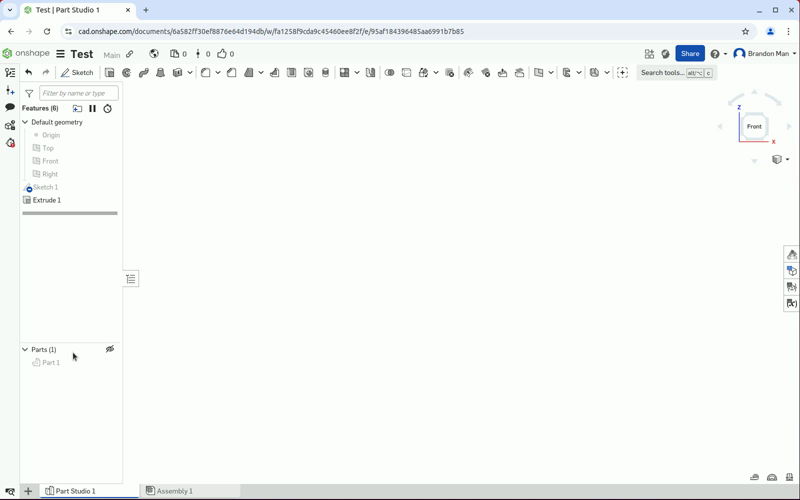
key(shift+y)
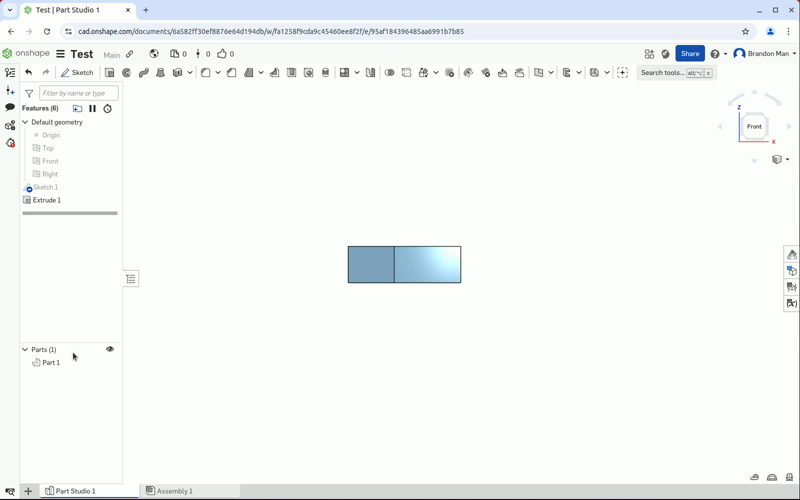
mouse_move(541, 75)
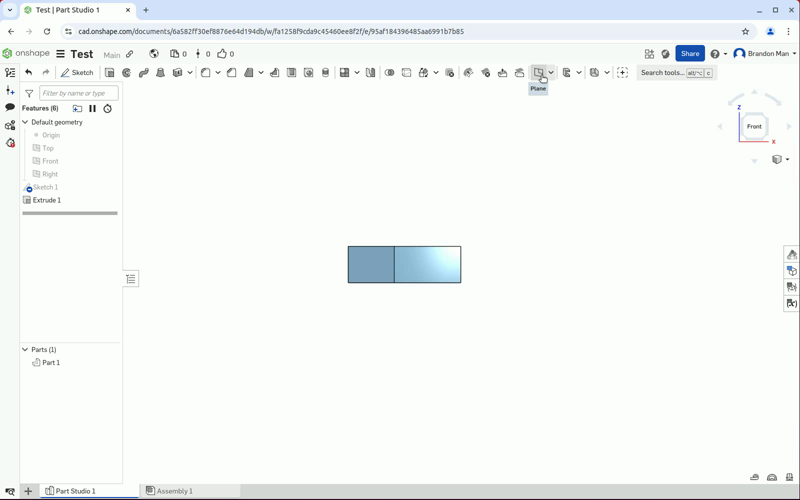
click(541, 75)
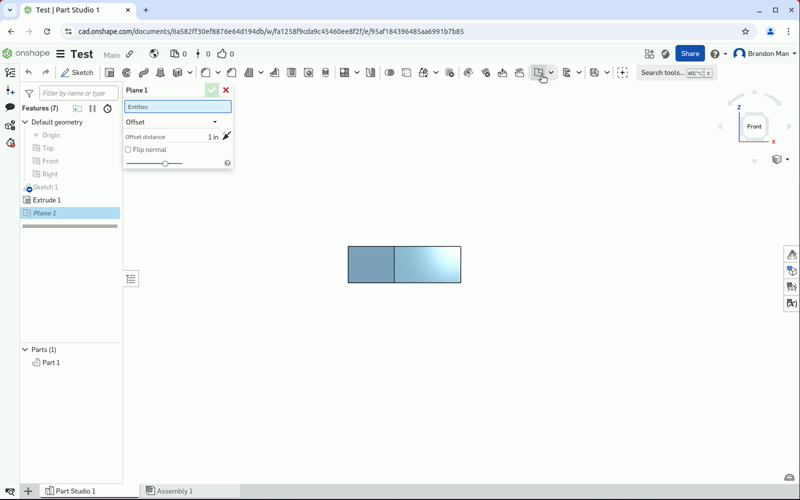
mouse_move(73, 163)
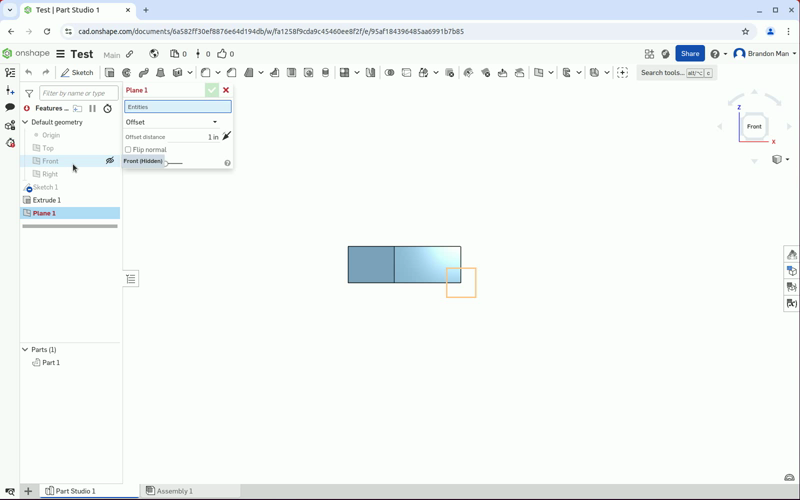
click(73, 163)
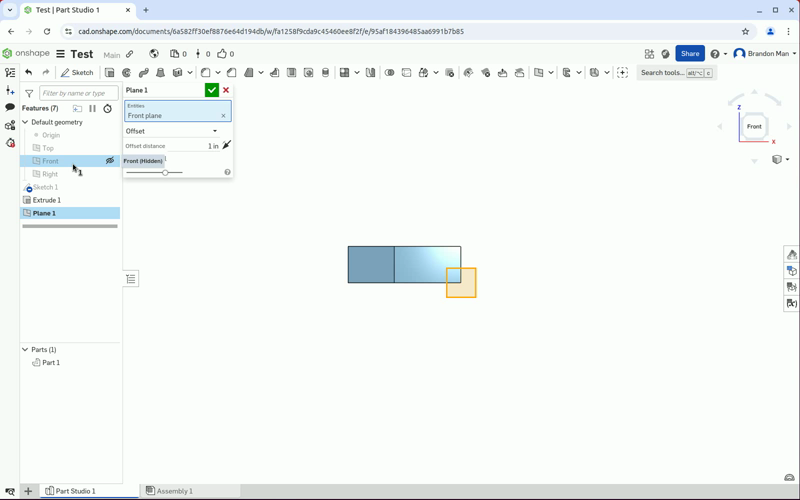
key(tab, 2)
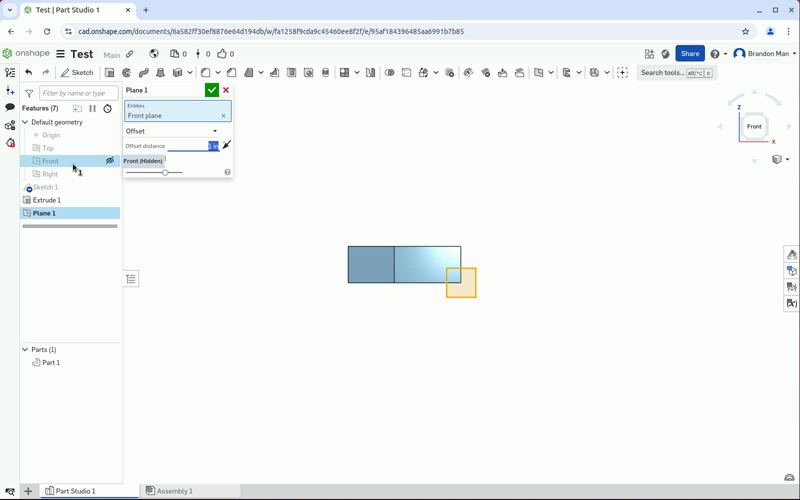
text(9.151)
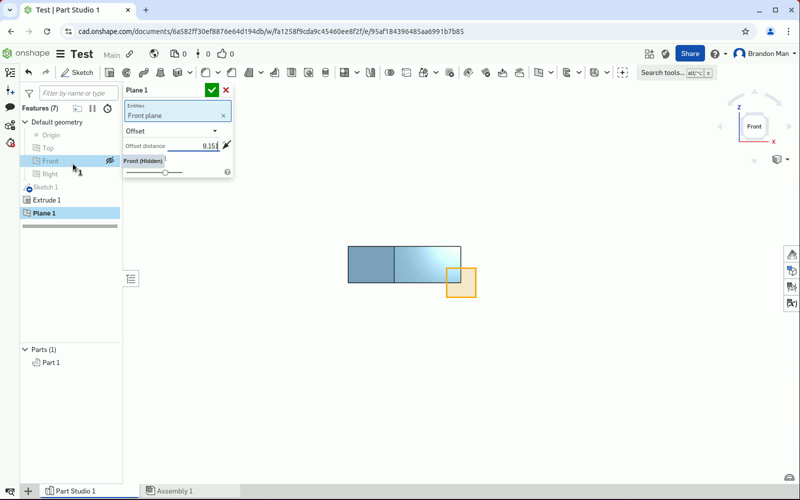
key(enter, 2)
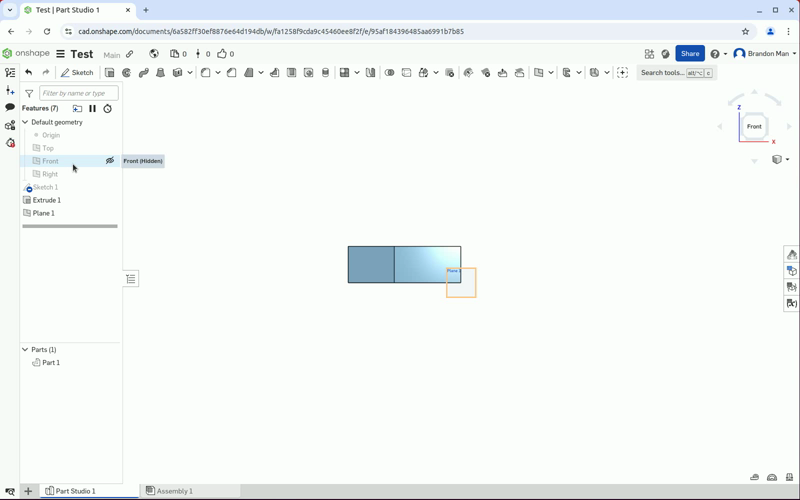
key(shift+s)
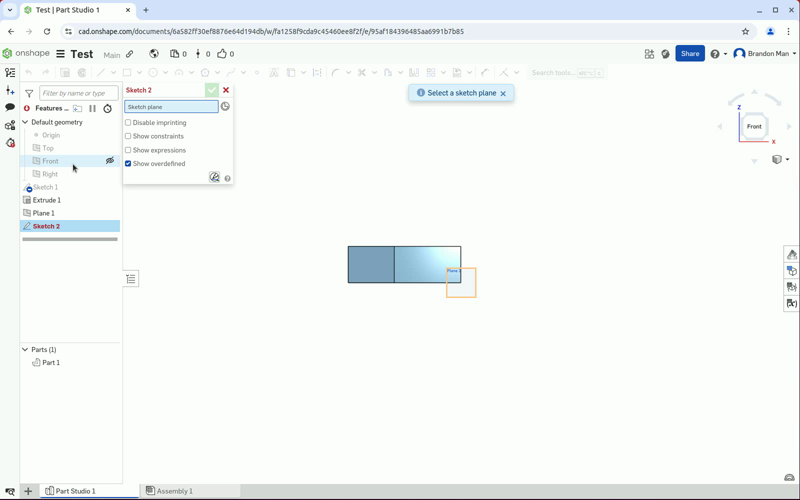
mouse_move(73, 215)
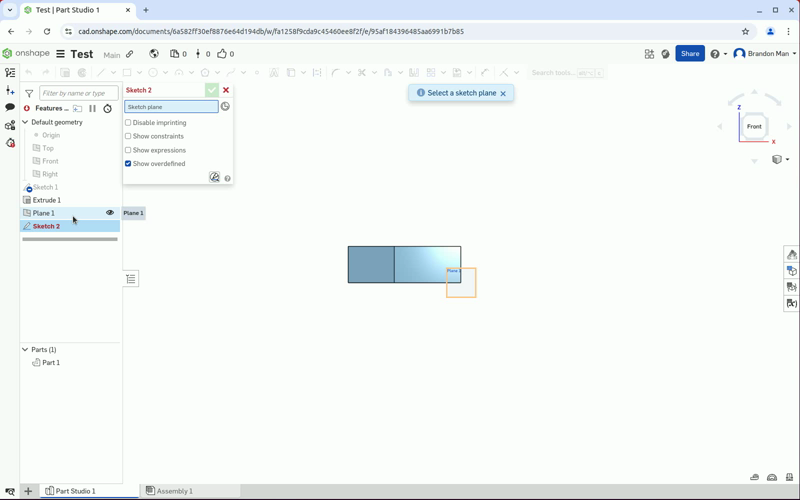
click(73, 215)
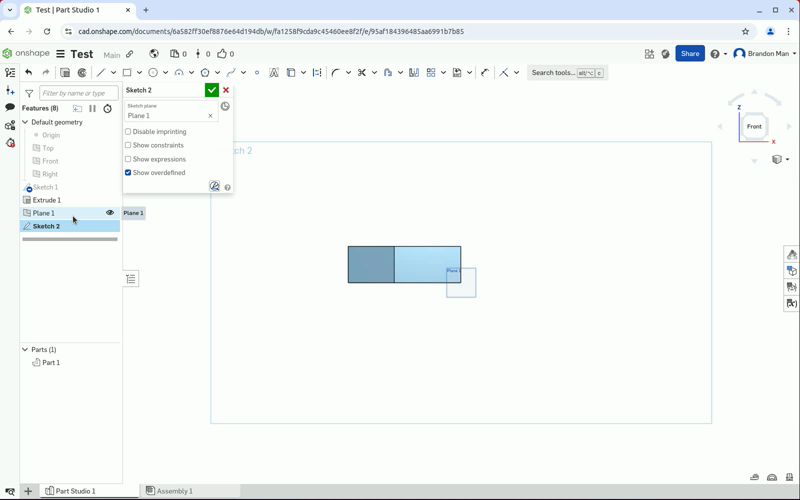
mouse_move(73, 352)
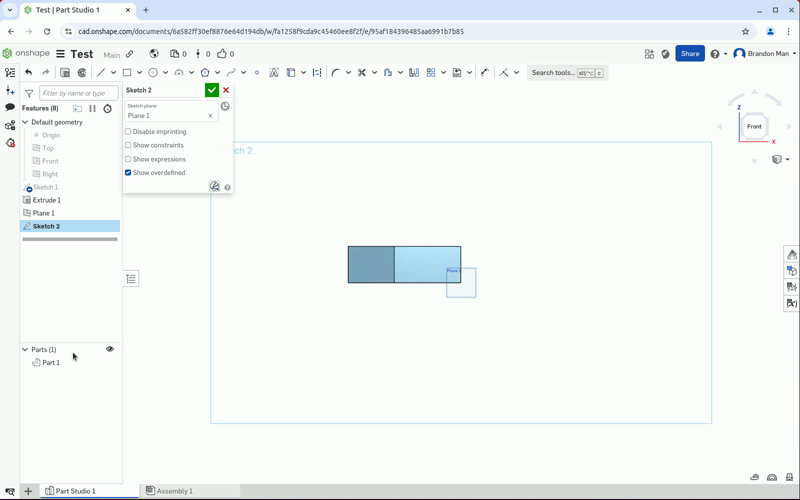
key(y)
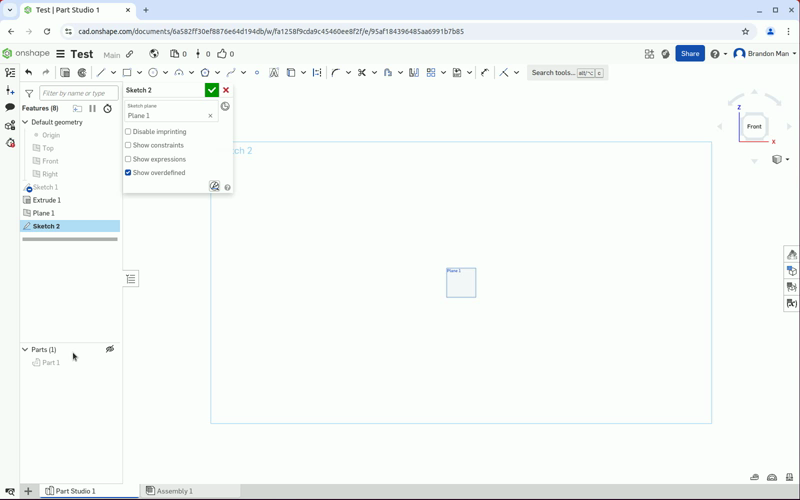
key(c)
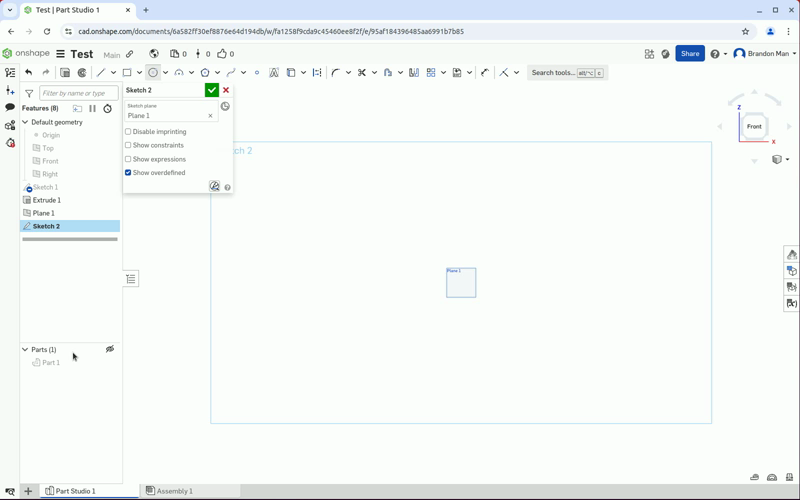
key_down(shift)
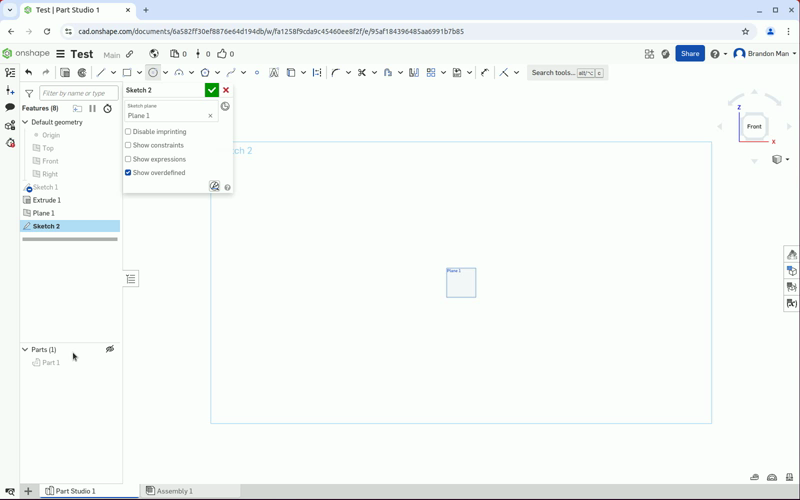
mouse_move(369, 264)
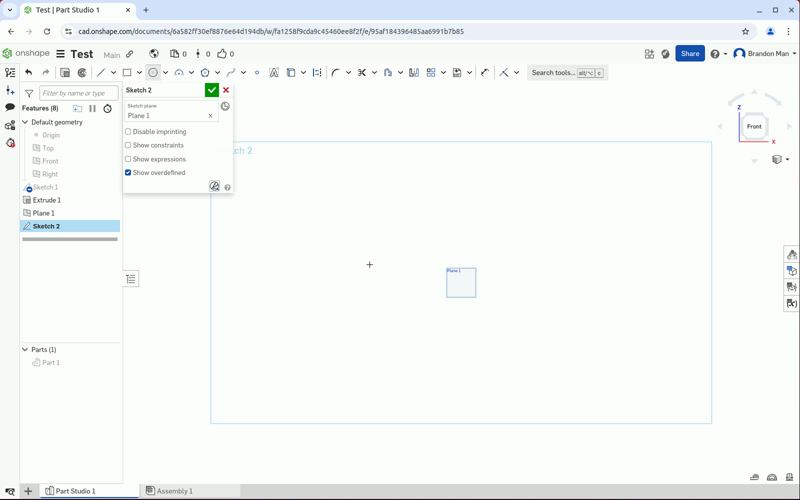
click(369, 264)
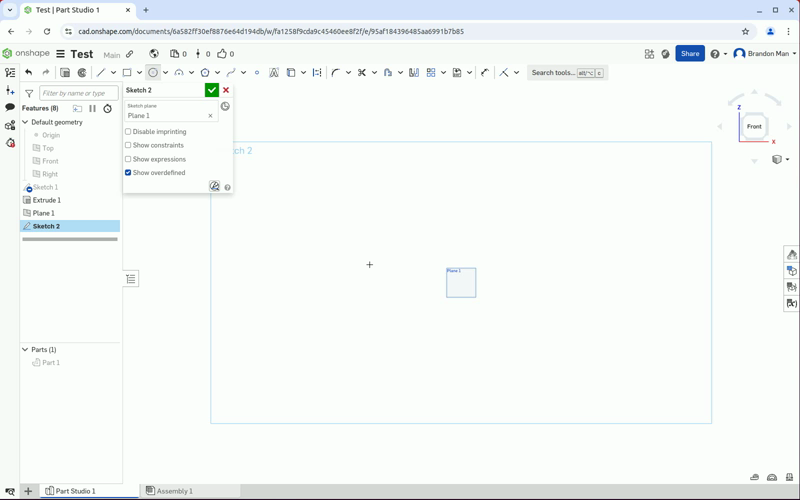
key_up(shift)
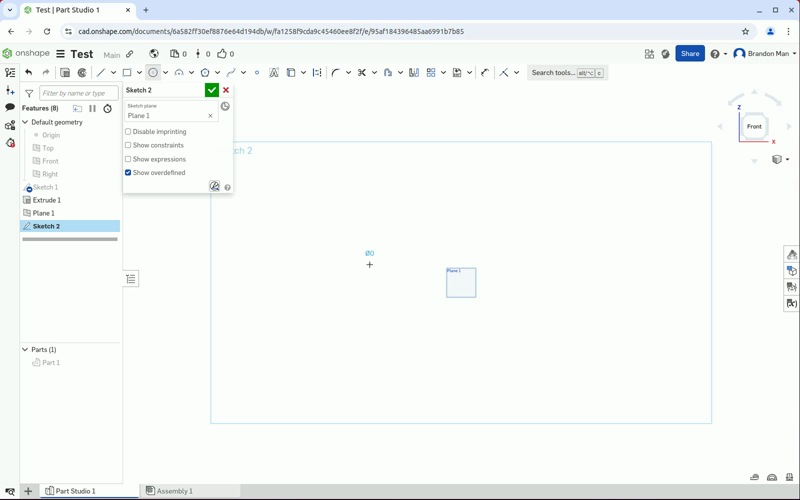
mouse_move(380, 264)
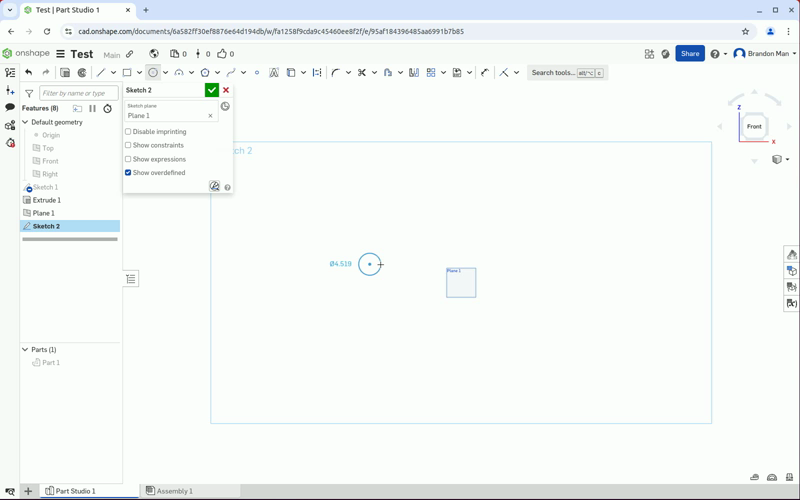
click(380, 264)
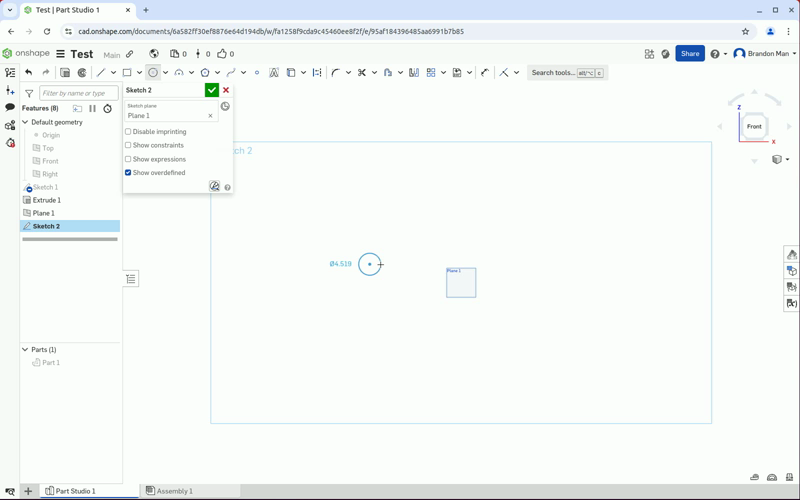
key(esc)
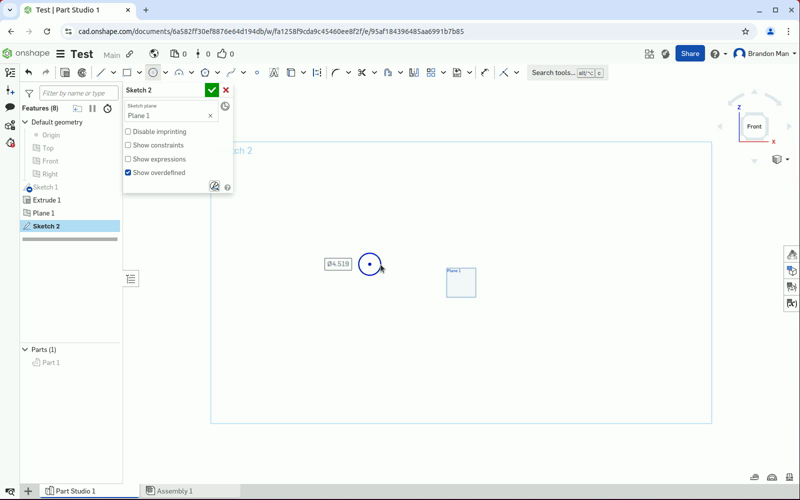
mouse_move(362, 260)
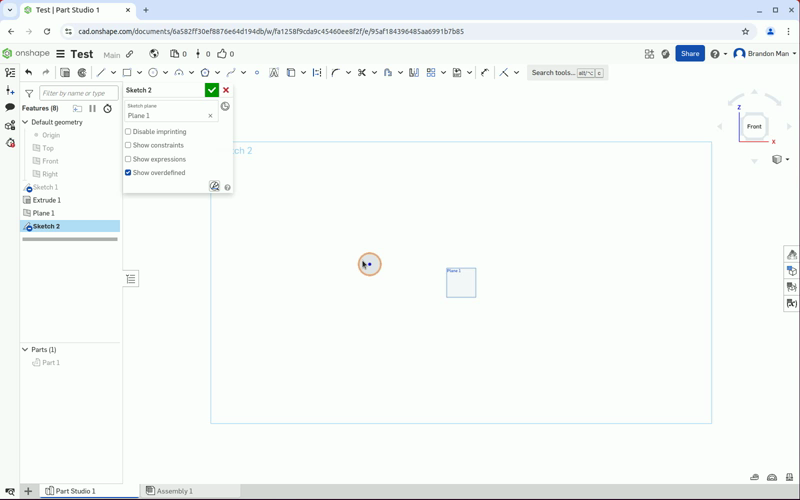
scroll(6)
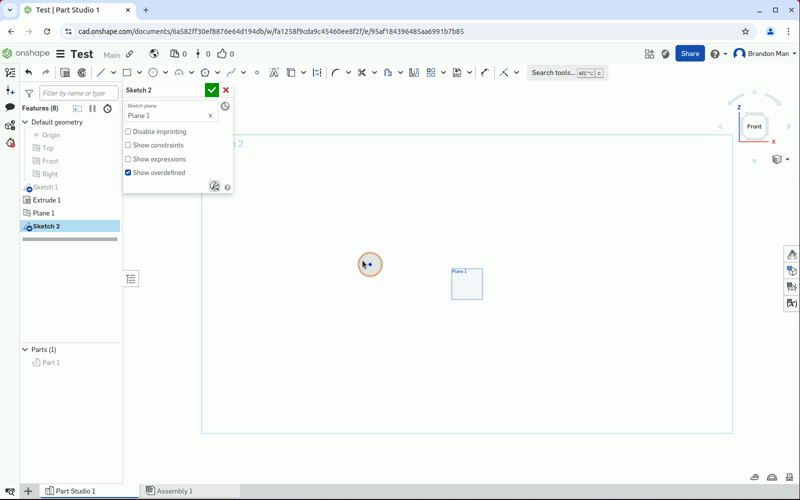
scroll(6)
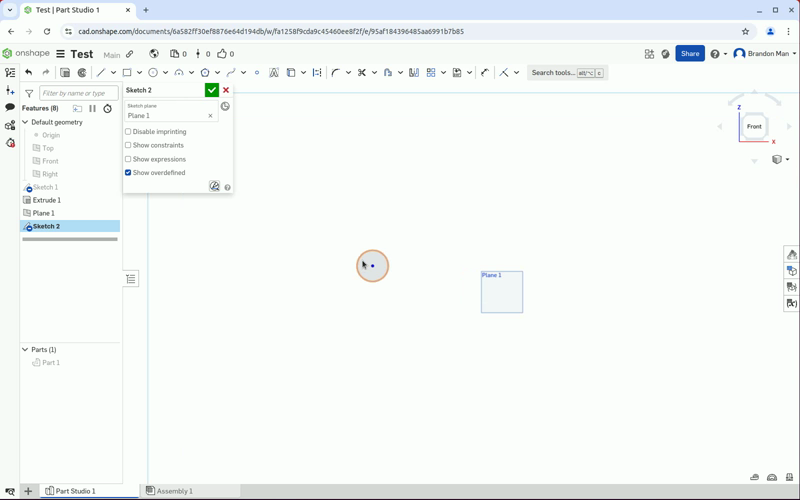
scroll(6)
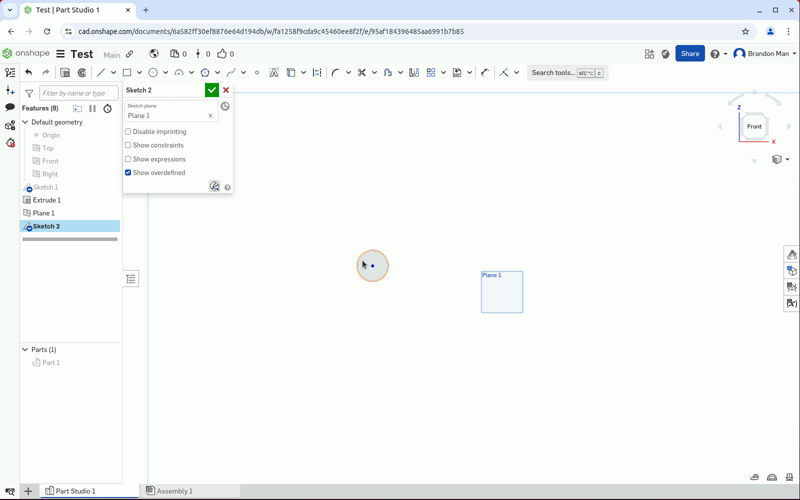
scroll(6)
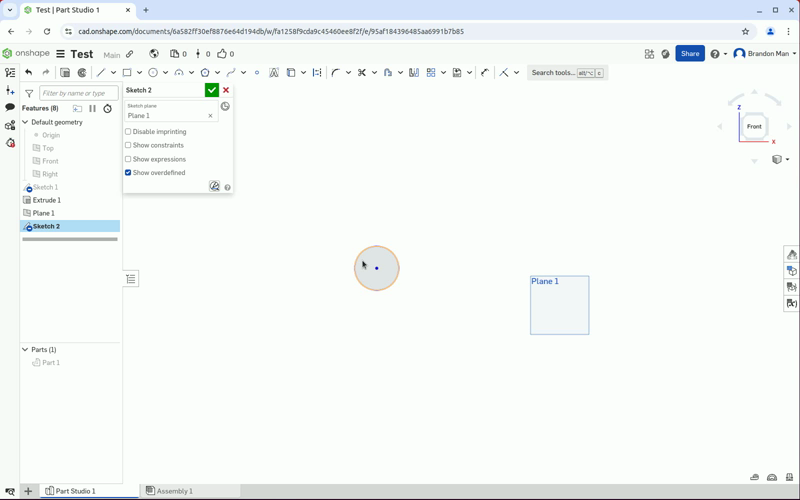
scroll(6)
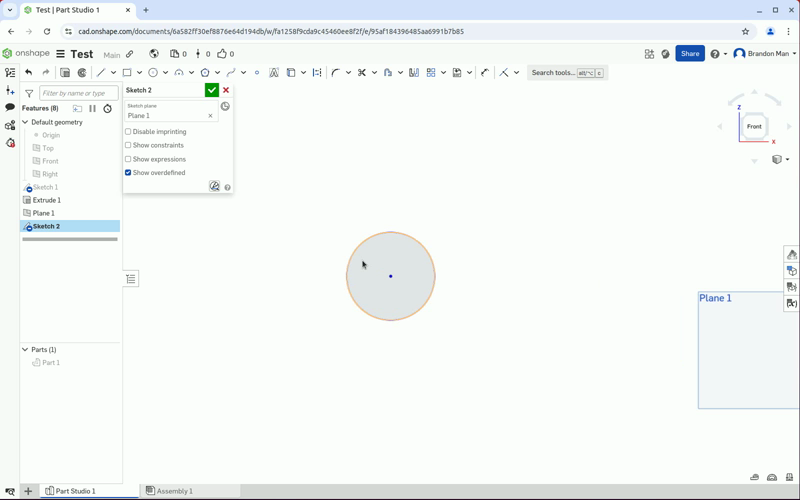
scroll(6)
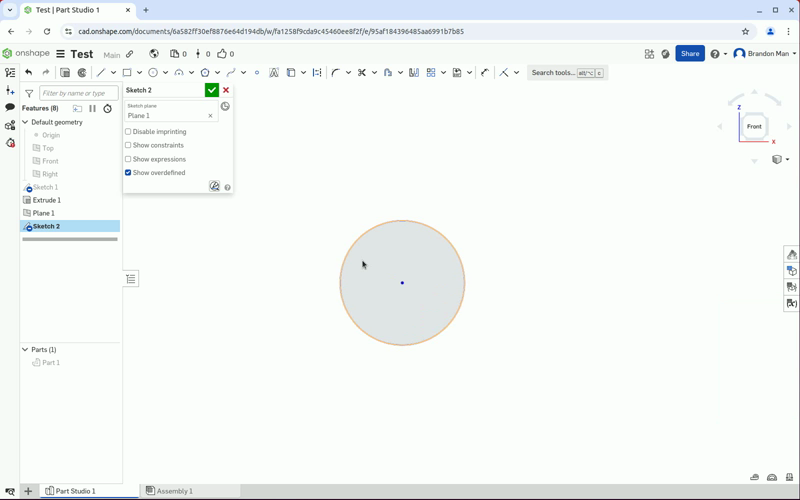
scroll(6)
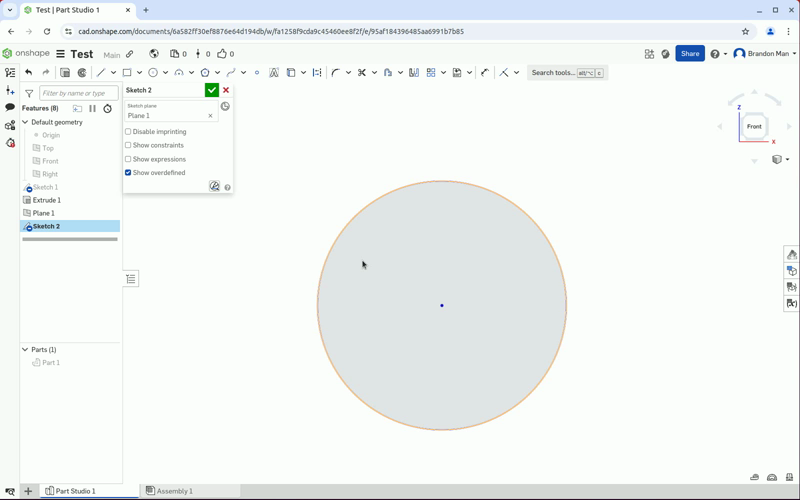
click(362, 260)
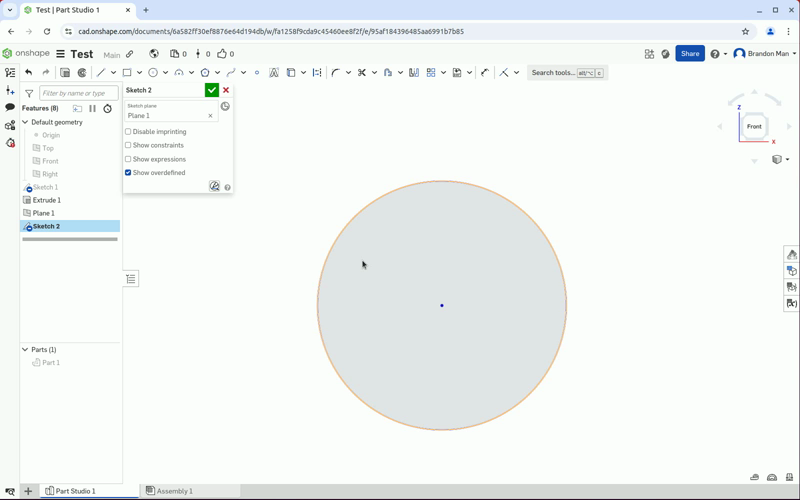
scroll(-6)
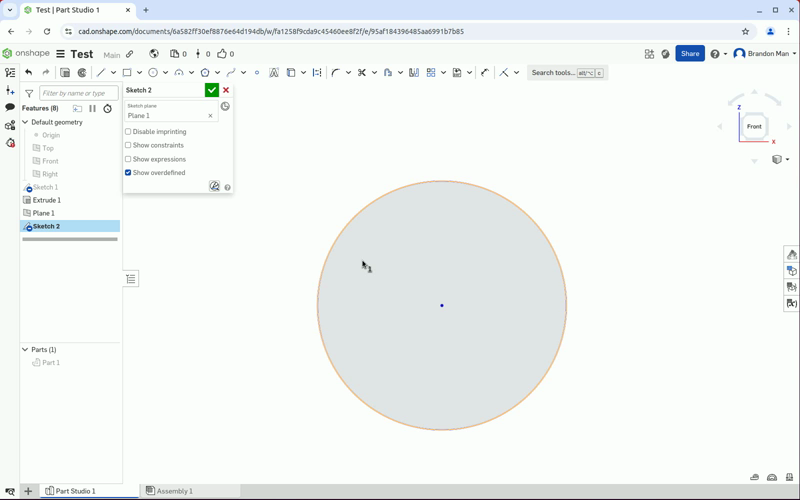
scroll(-6)
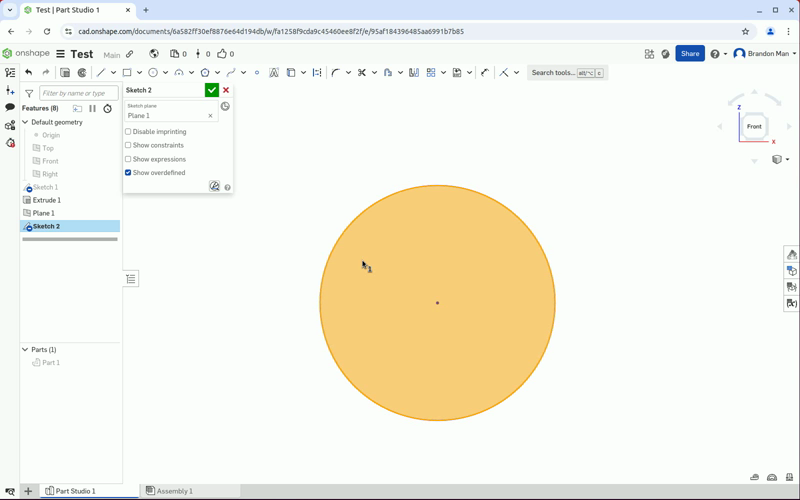
scroll(-6)
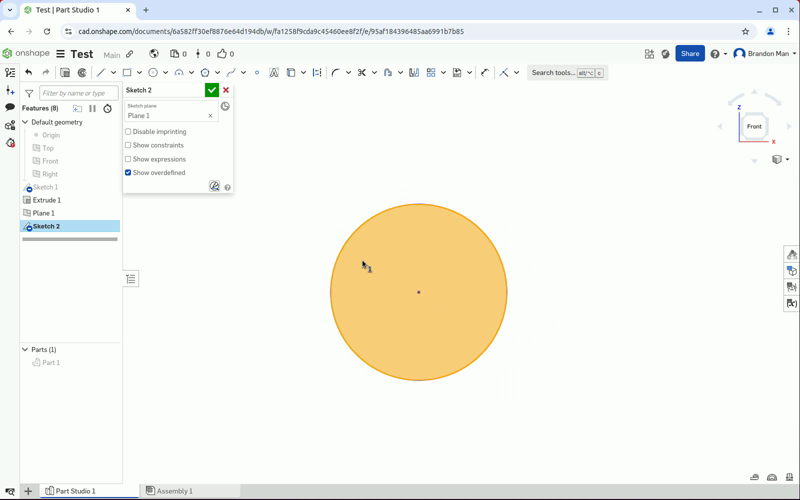
scroll(-6)
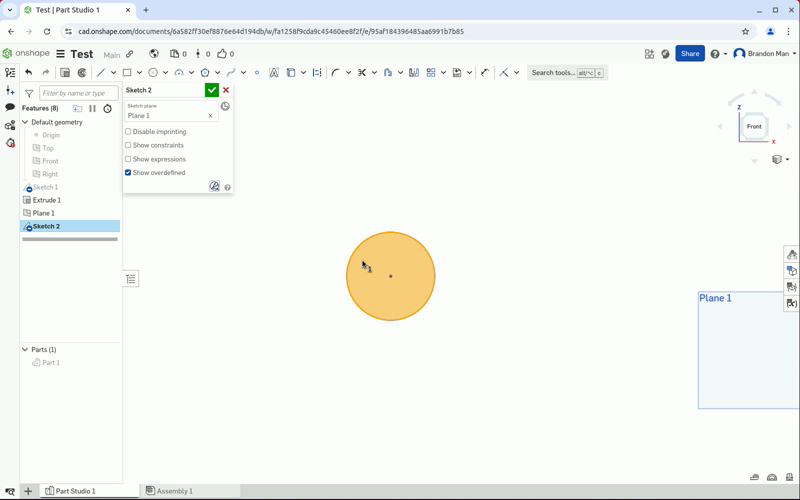
scroll(-6)
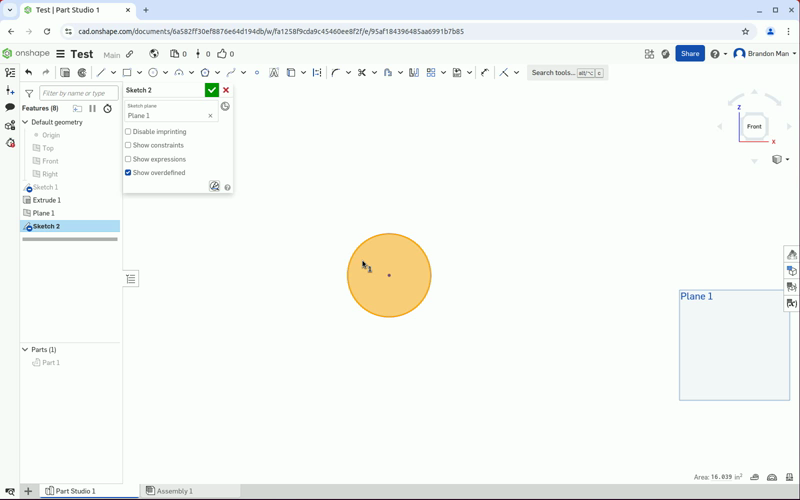
scroll(-6)
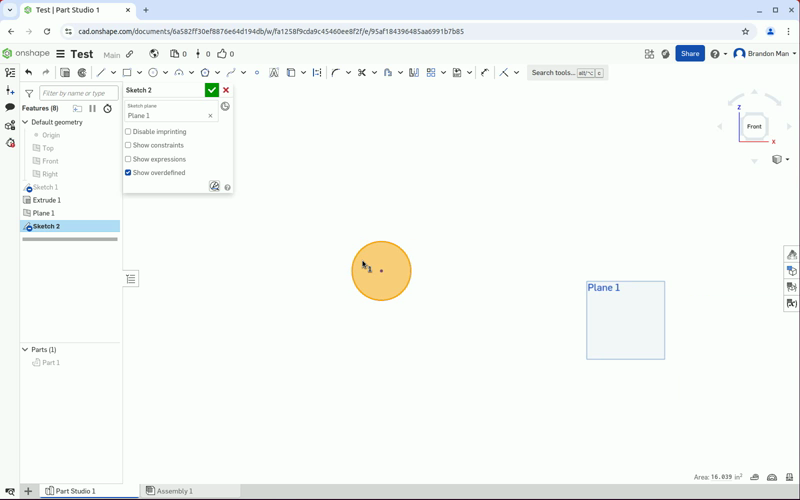
scroll(-6)
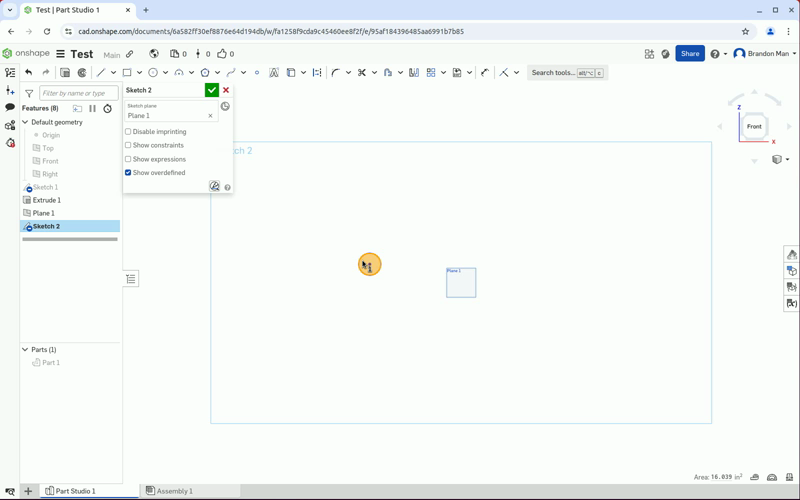
mouse_move(73, 352)
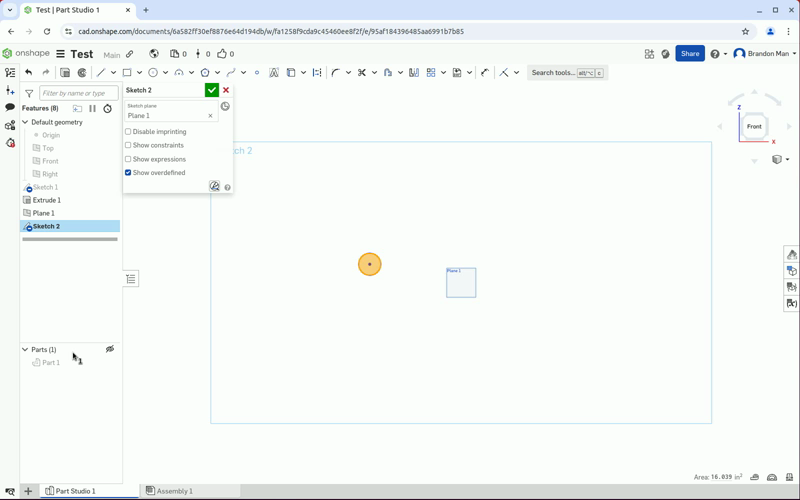
key(shift+y)
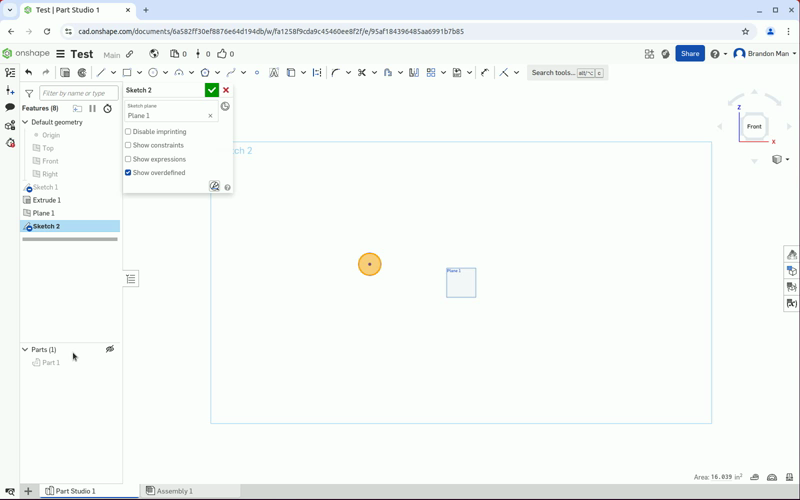
key(shift+e)
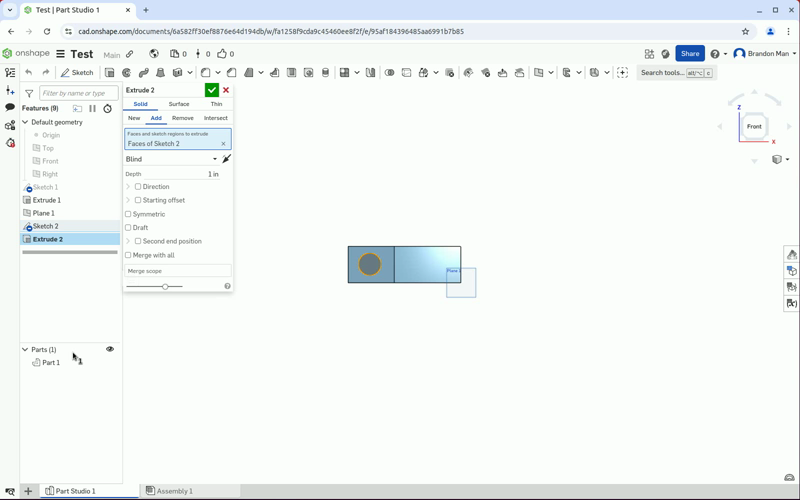
mouse_move(143, 106)
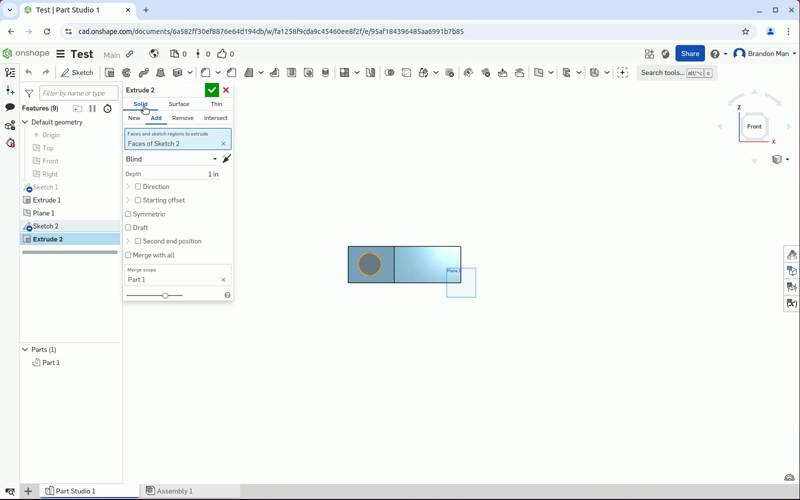
click(143, 106)
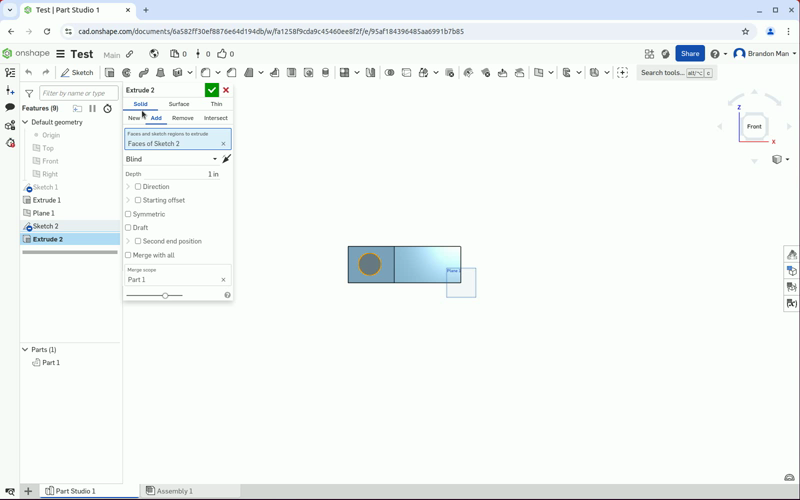
mouse_move(137, 120)
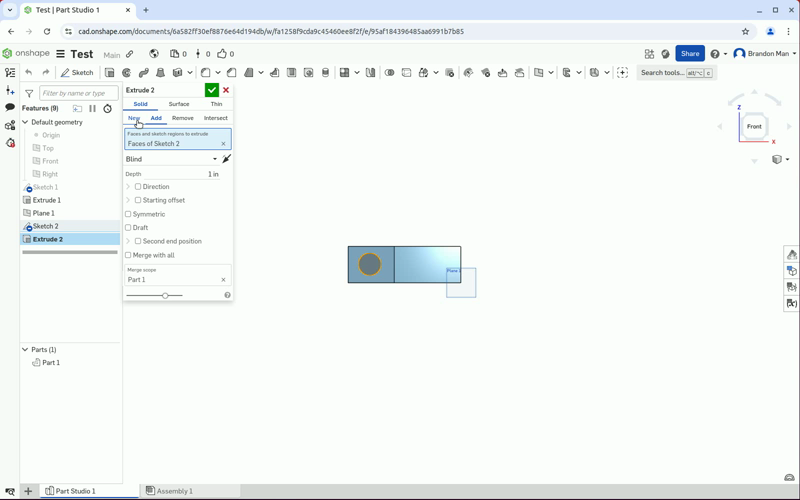
click(137, 120)
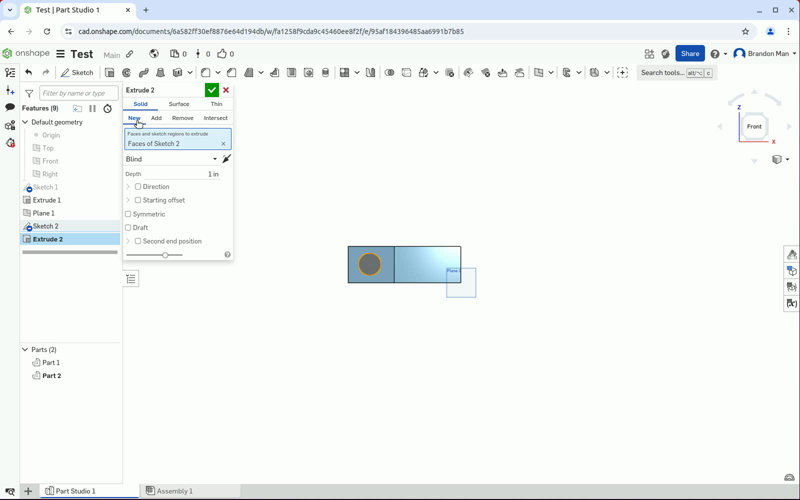
key(tab, 4)
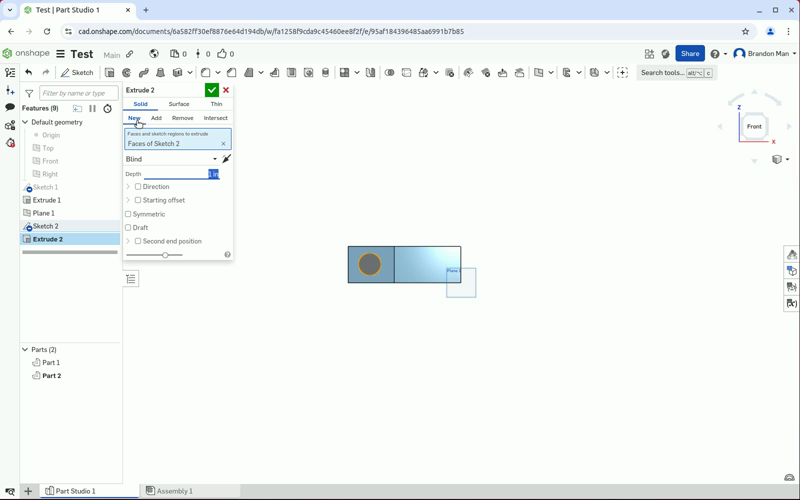
text(1.685)
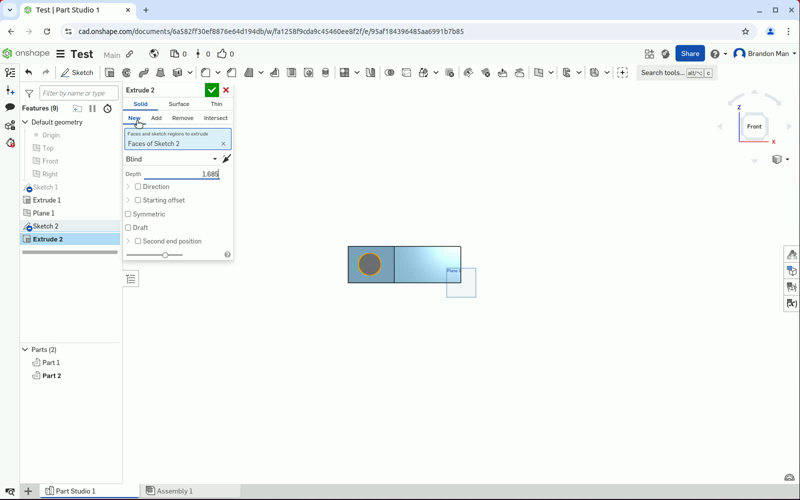
key(enter)
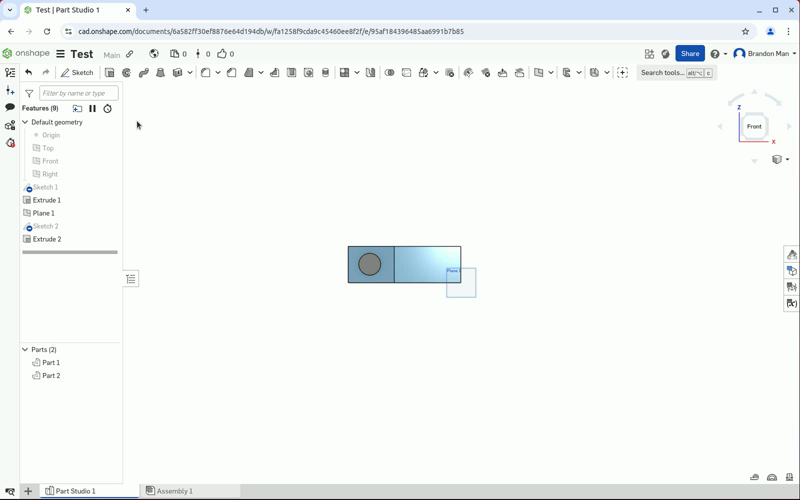
key(shift+h)
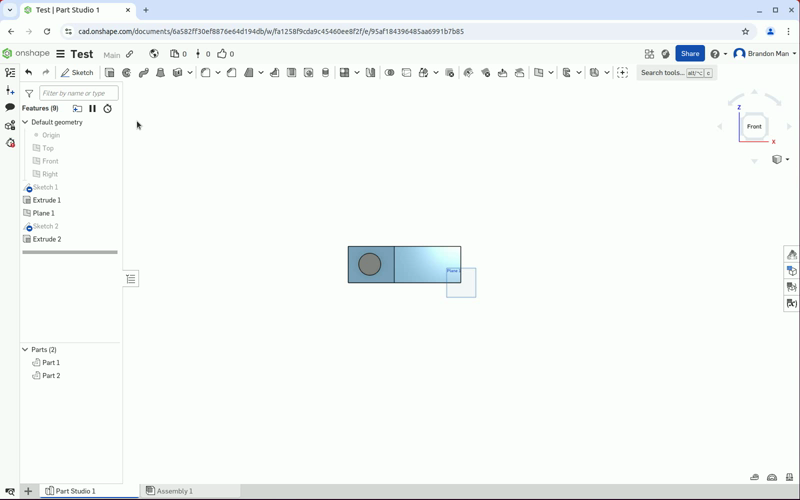
key(shift+h)
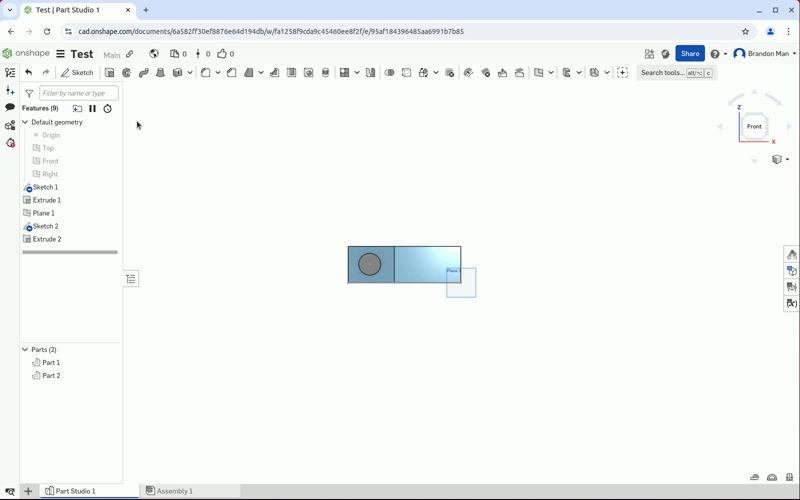
key(shift+7)
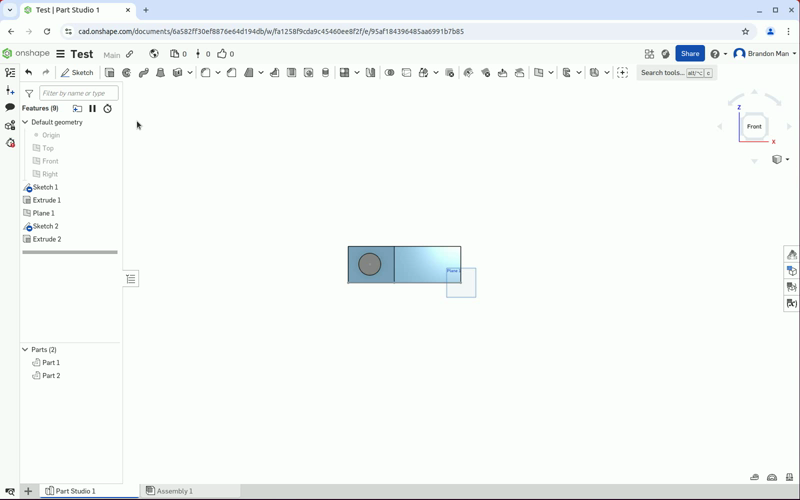
key(left, 2)
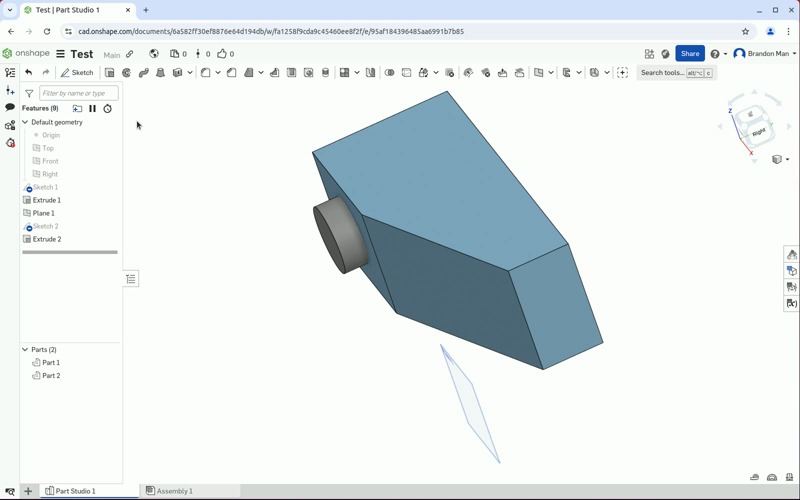
key(down, 2)
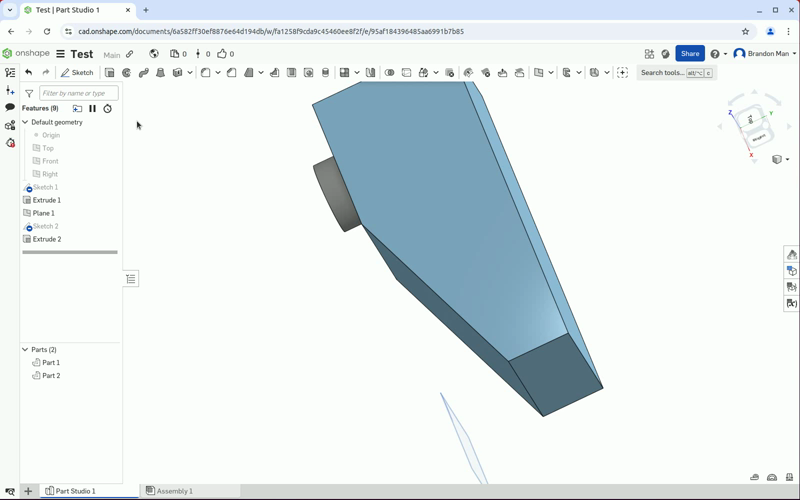
key(up, 2)
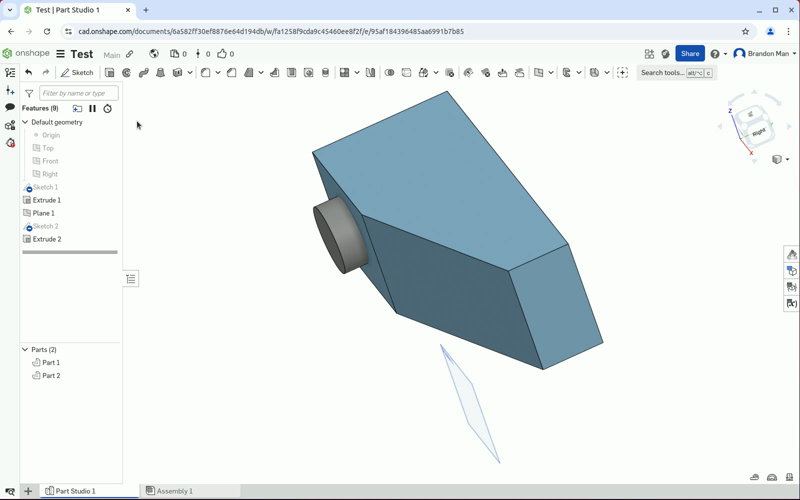
key(right, 2)
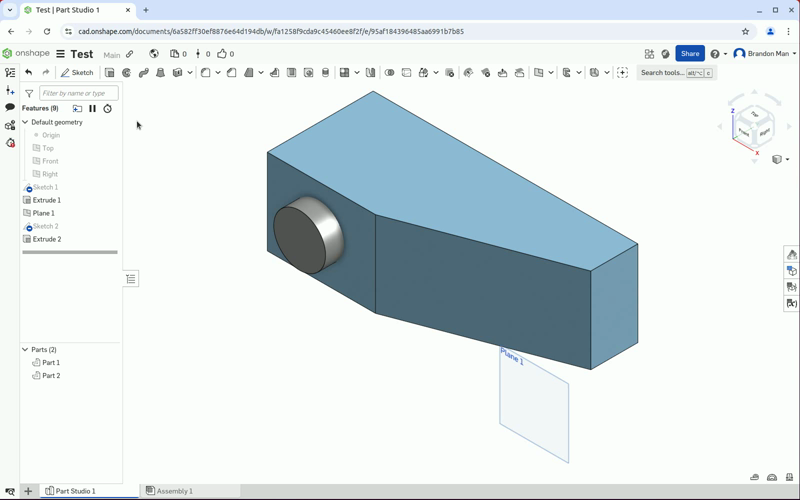
mouse_move(73, 189)
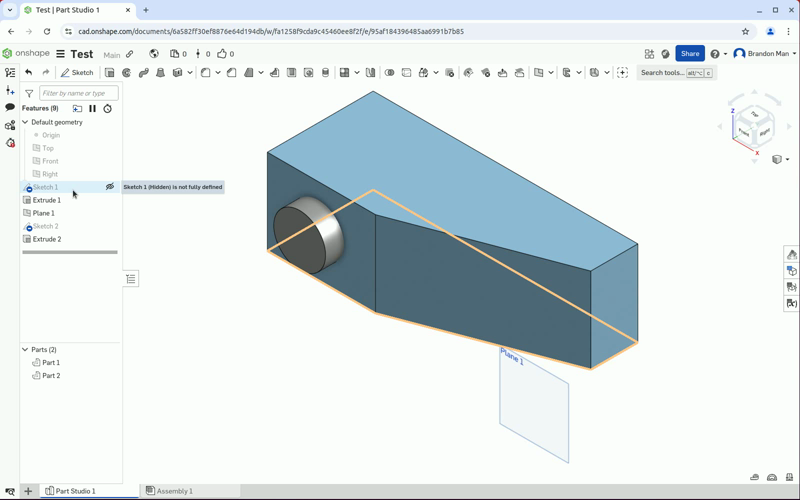
click(73, 189)